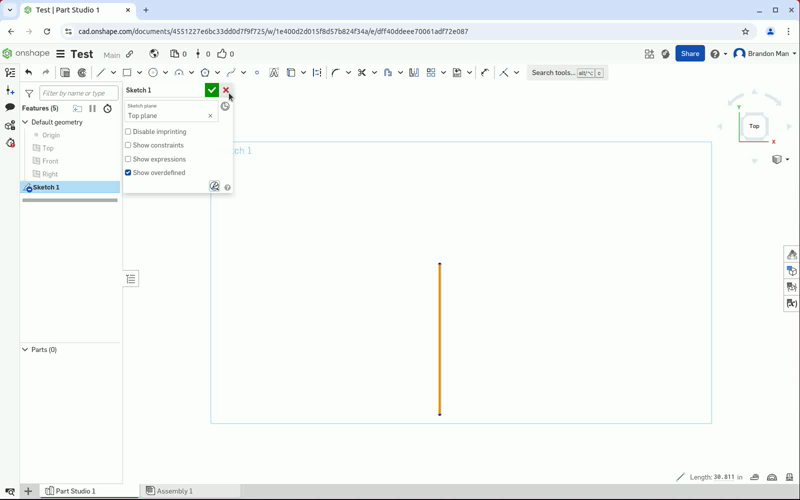
key(shift+h)
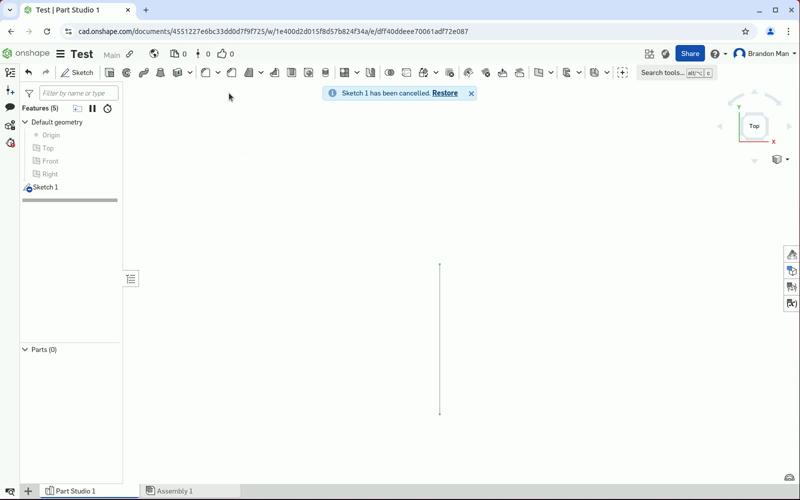
key(shift+s)
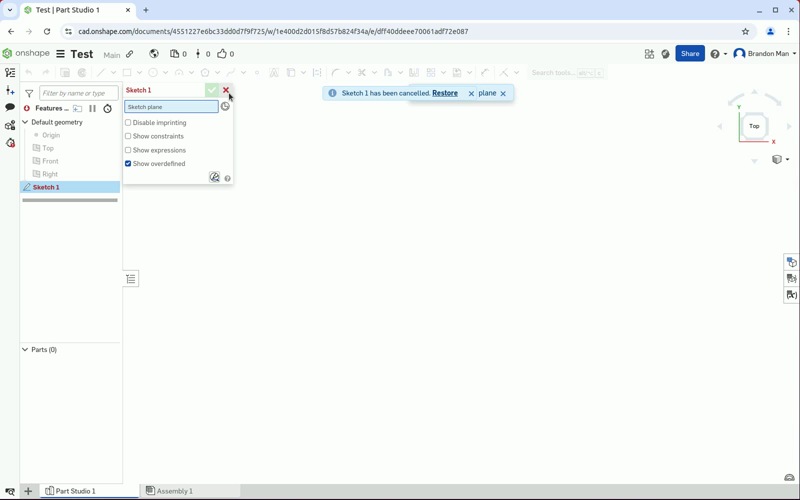
mouse_move(73, 150)
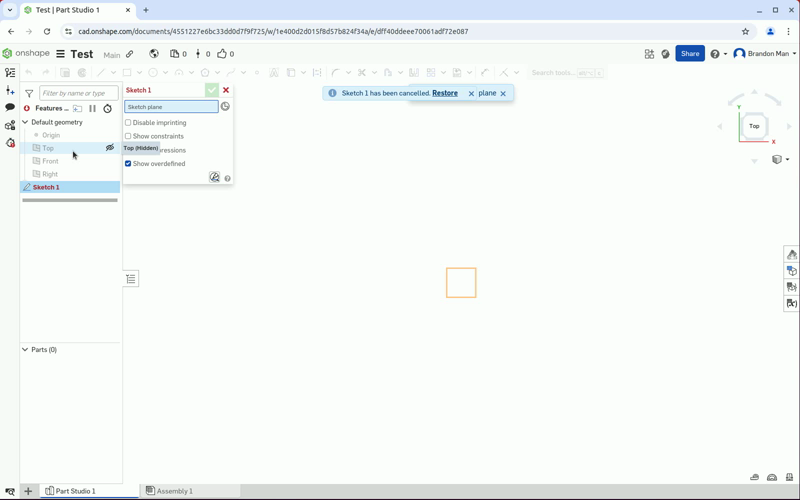
click(73, 150)
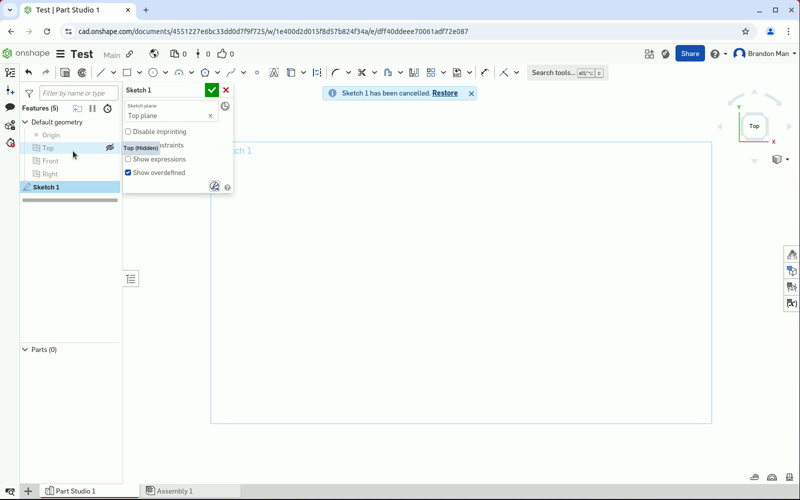
mouse_move(73, 352)
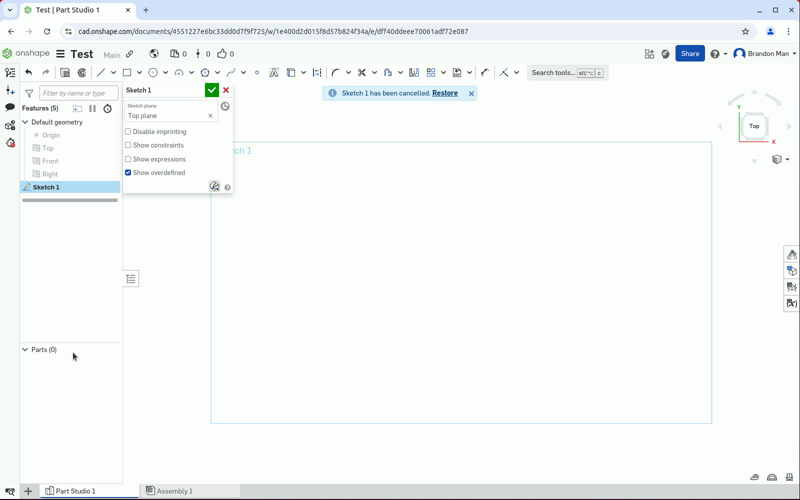
key(y)
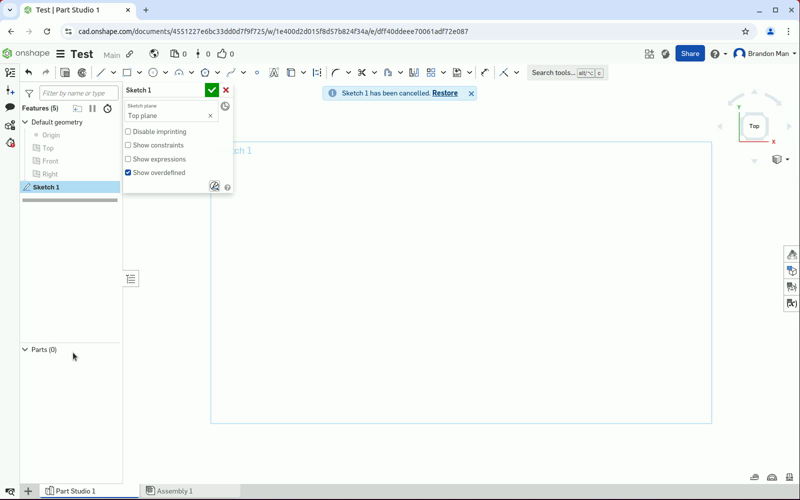
key(l)
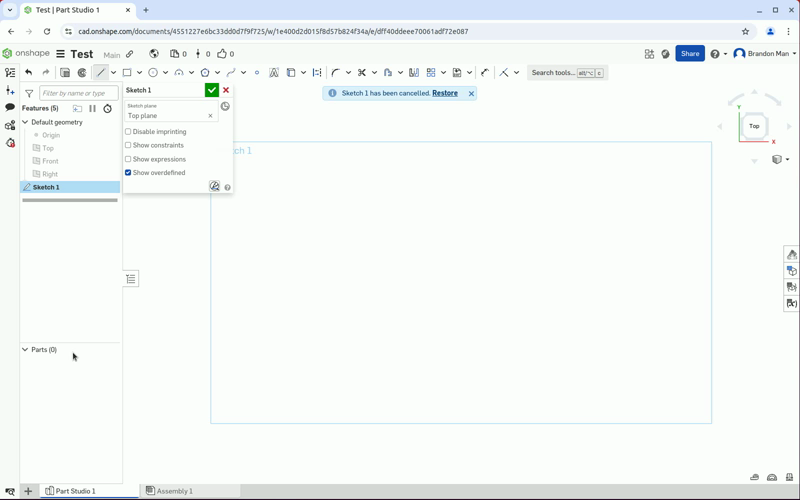
key_down(shift)
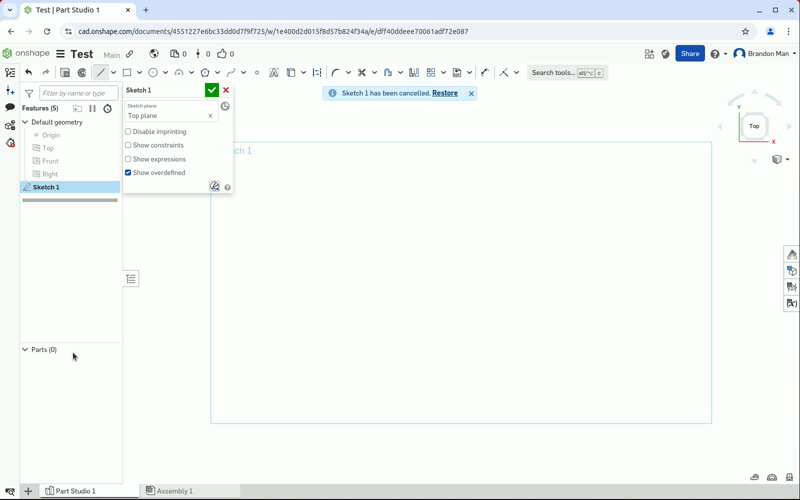
mouse_move(414, 262)
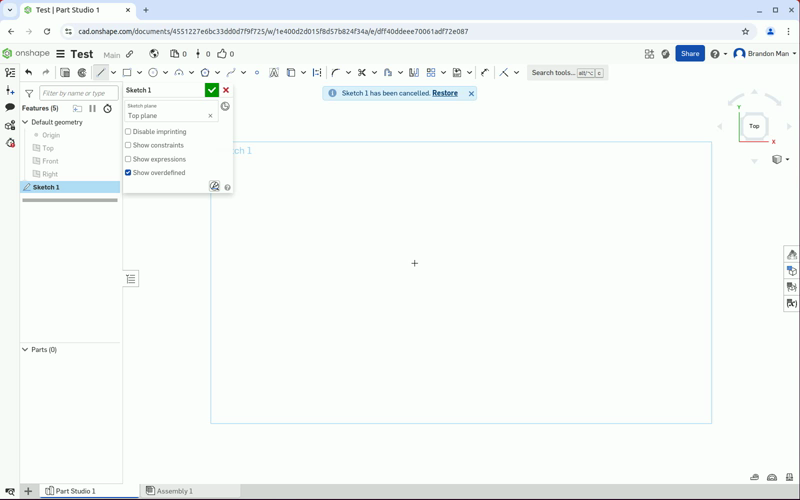
click(414, 262)
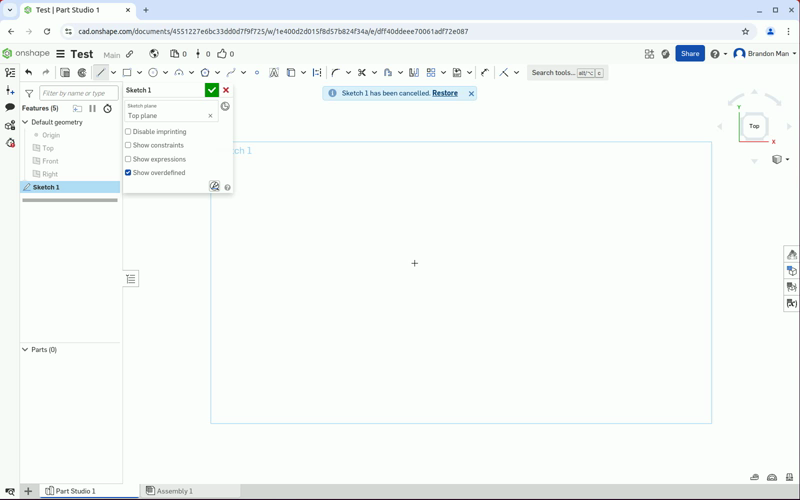
key_up(shift)
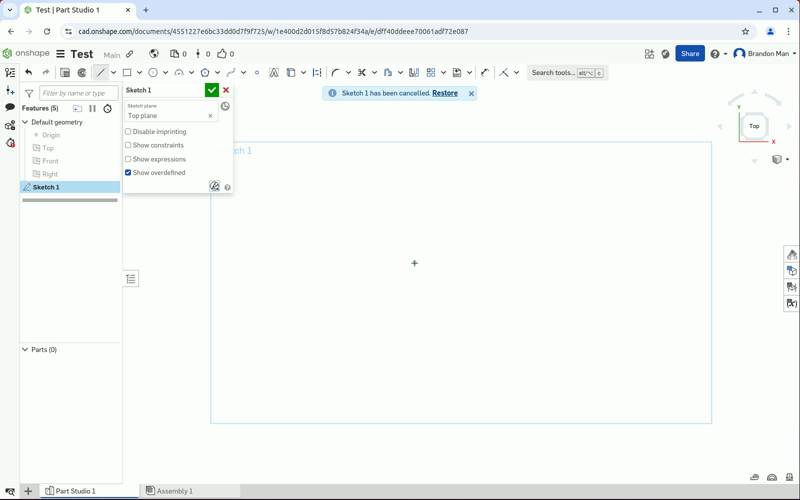
key_down(shift)
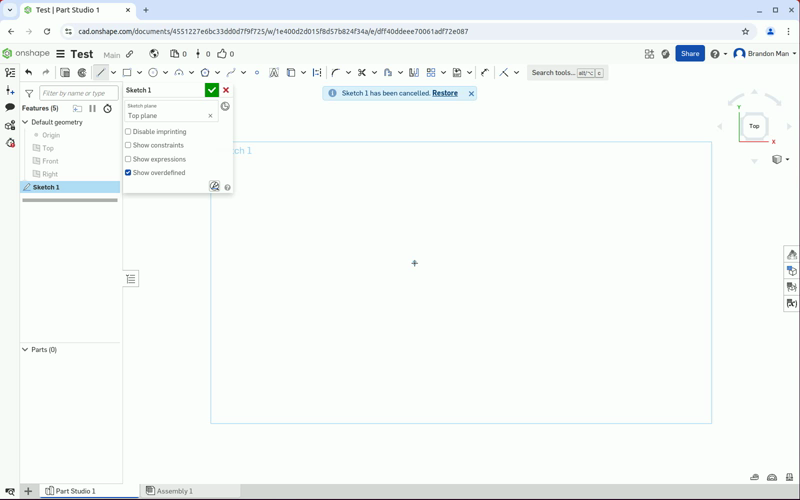
mouse_move(561, 262)
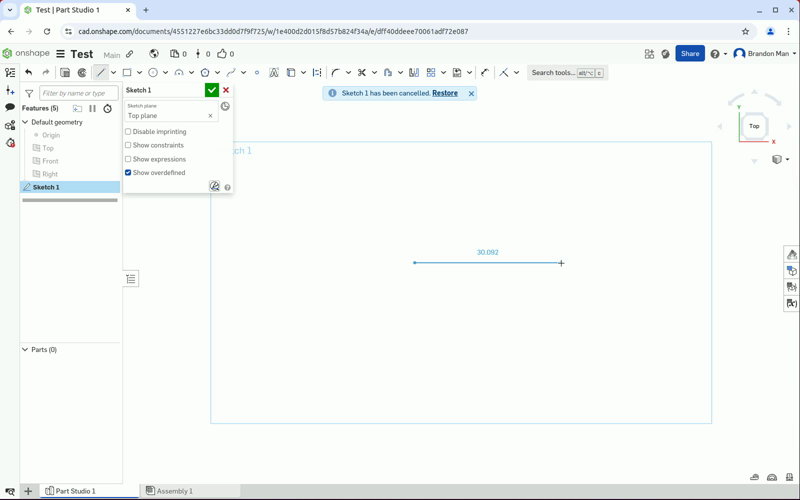
click(561, 262)
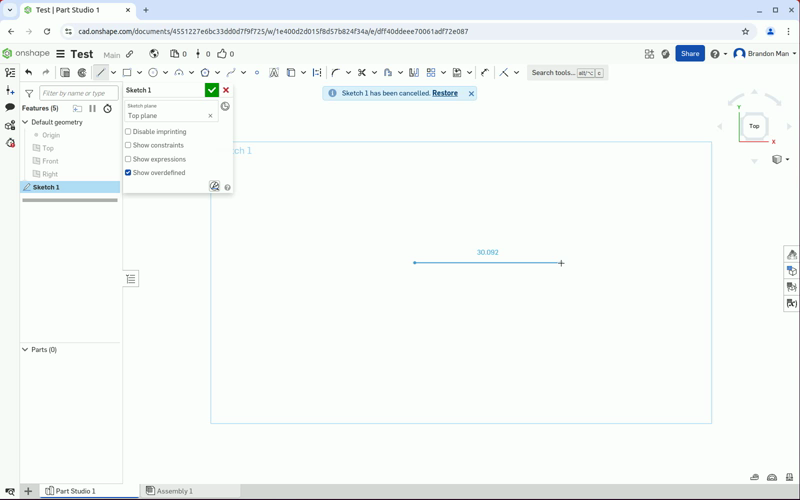
key_up(shift)
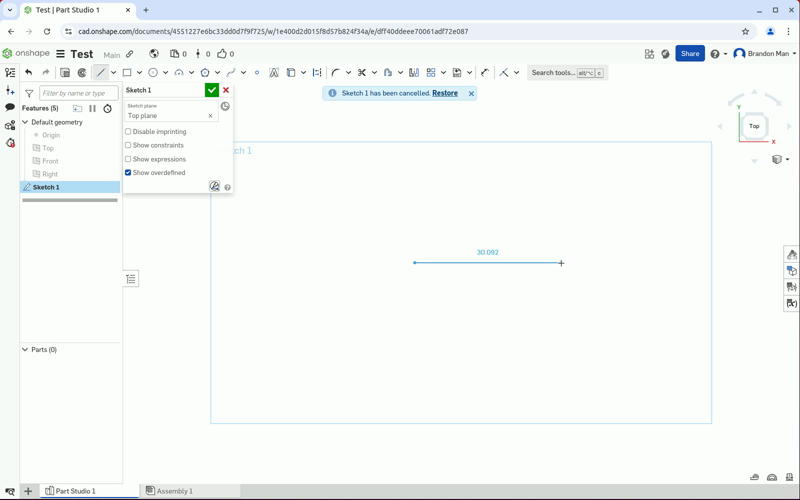
key(esc)
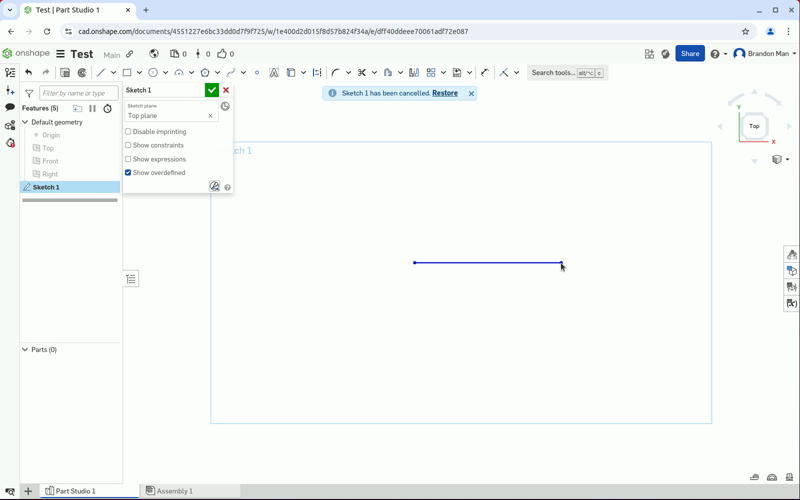
key(a)
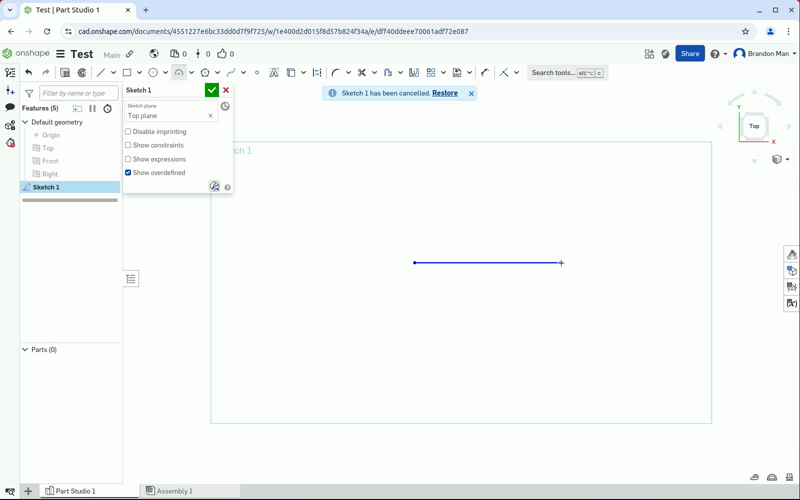
mouse_move(561, 262)
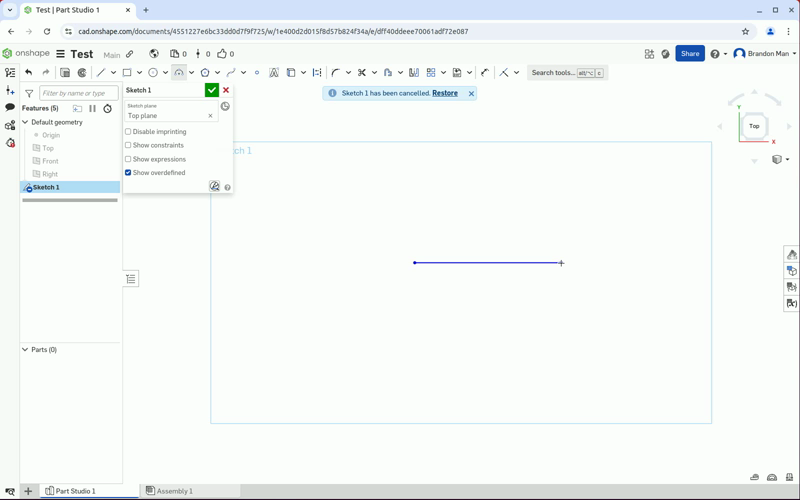
click(561, 262)
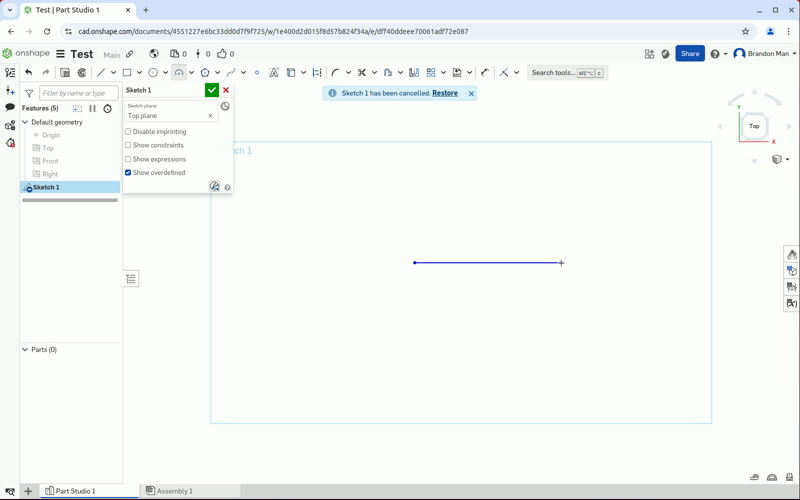
mouse_move(414, 262)
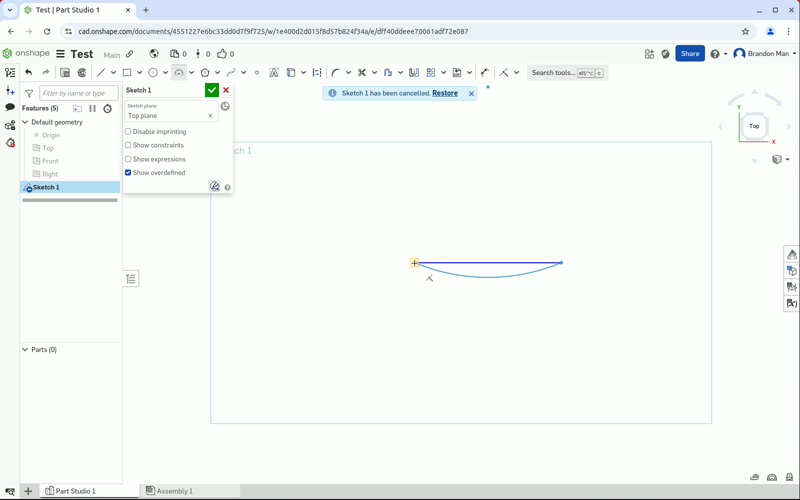
click(414, 262)
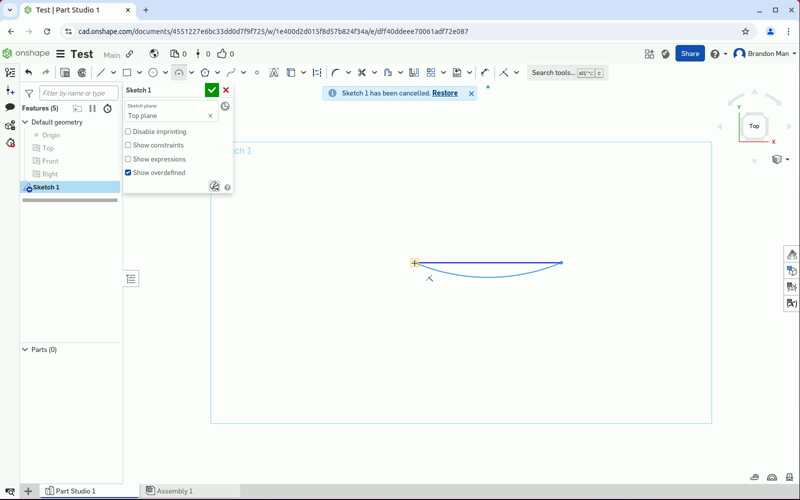
key_down(shift)
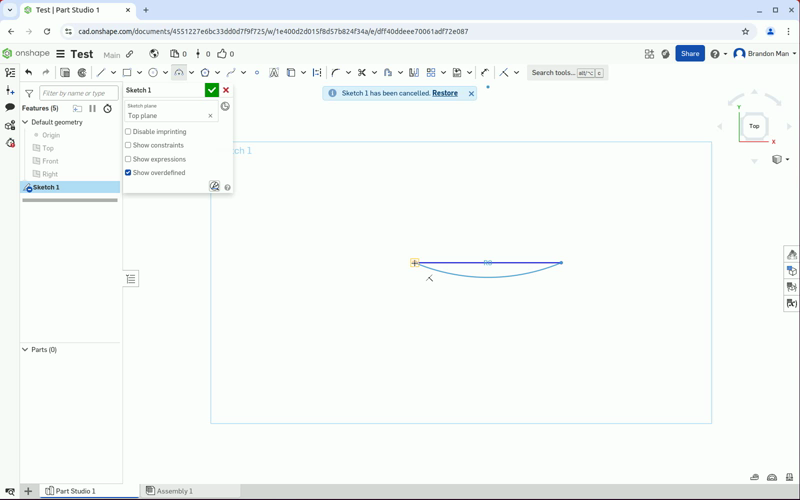
mouse_move(488, 189)
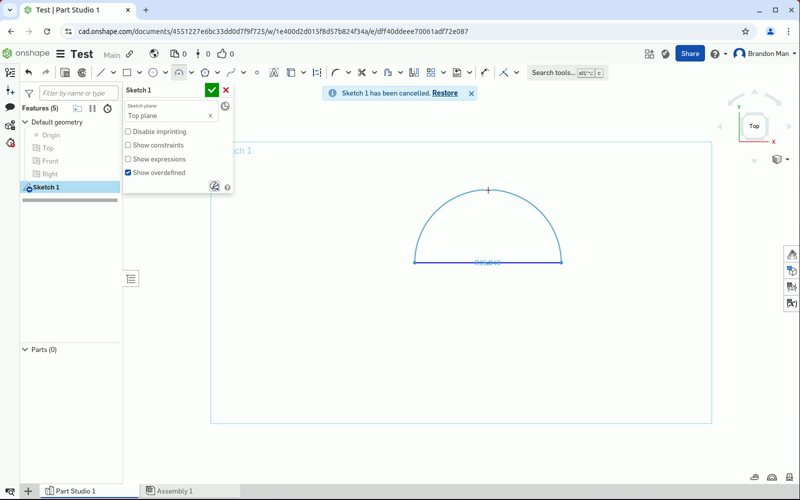
click(488, 189)
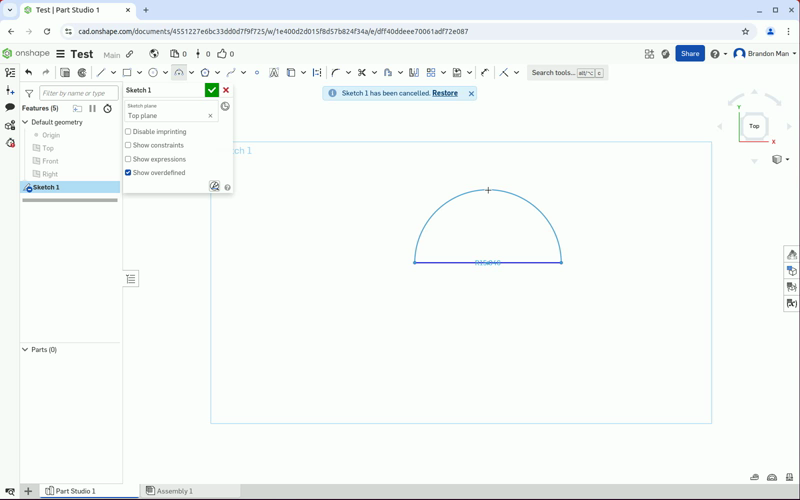
key_up(shift)
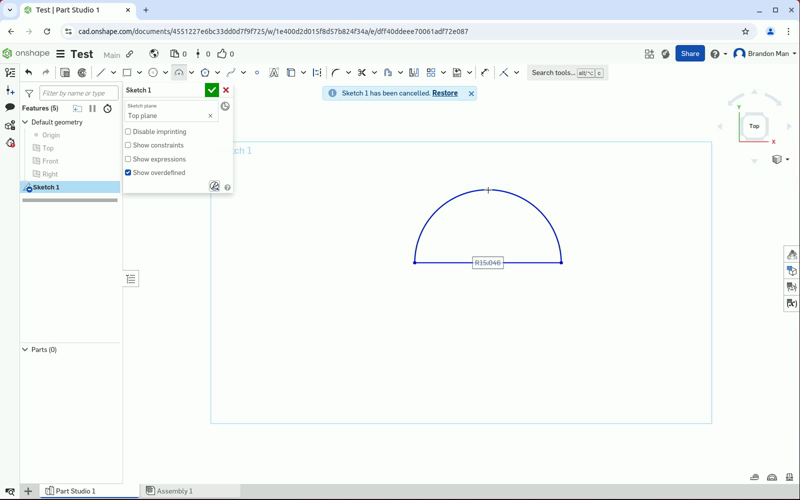
key(esc)
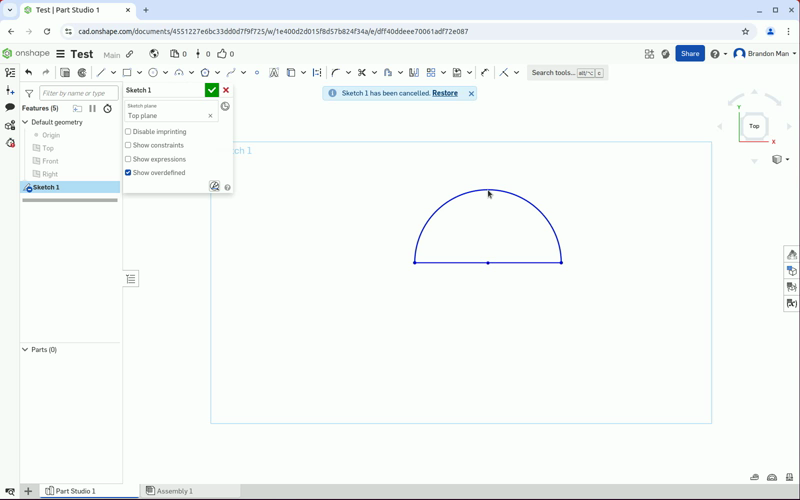
mouse_move(547, 247)
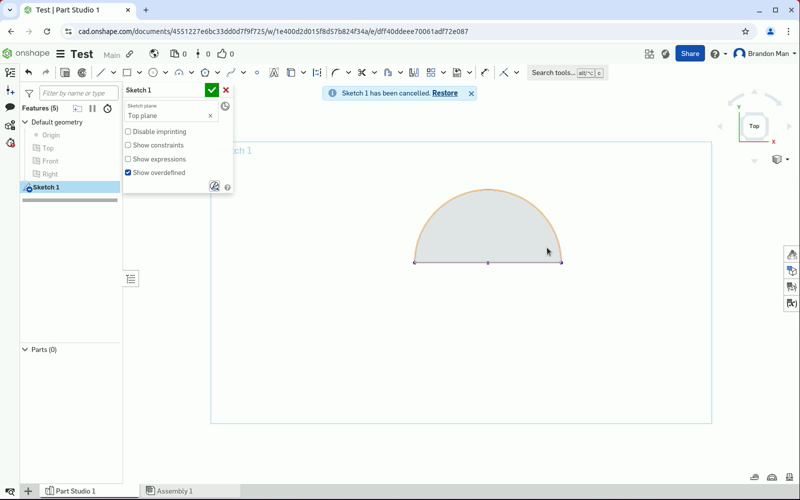
scroll(6)
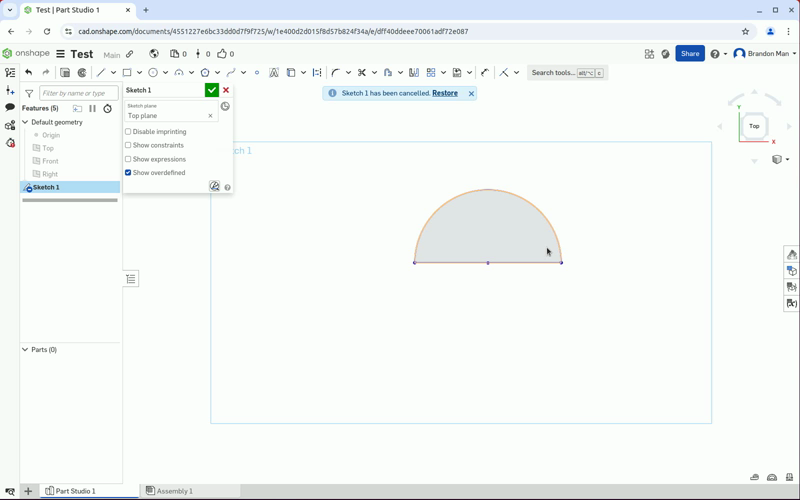
scroll(6)
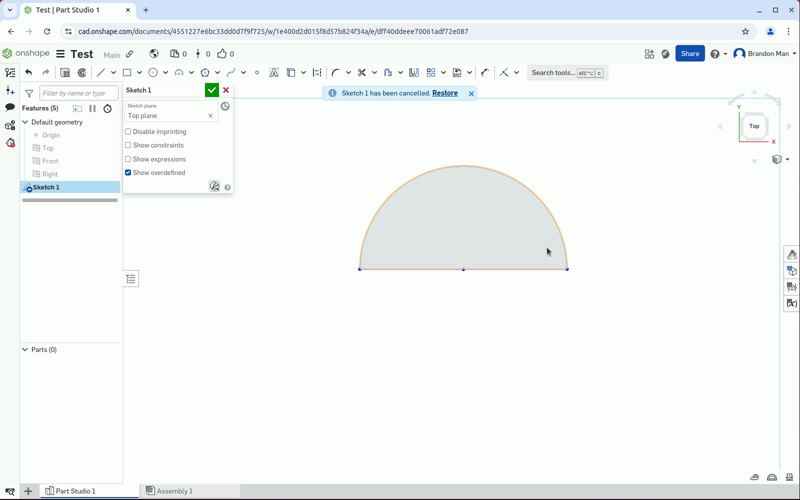
scroll(6)
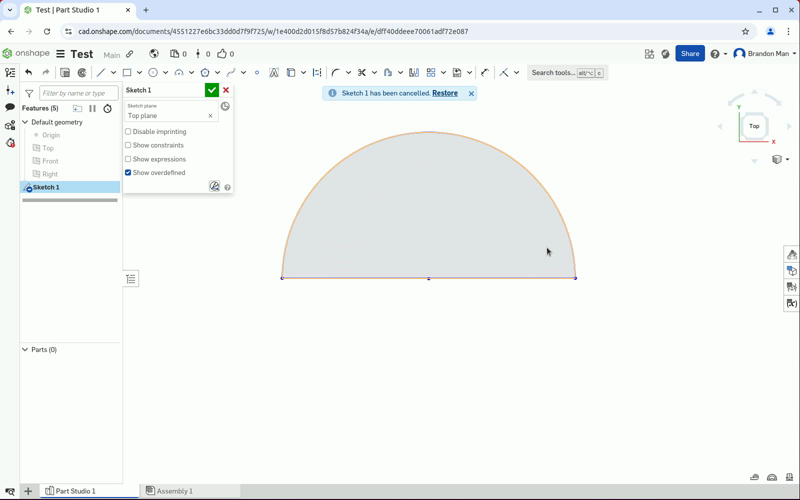
scroll(6)
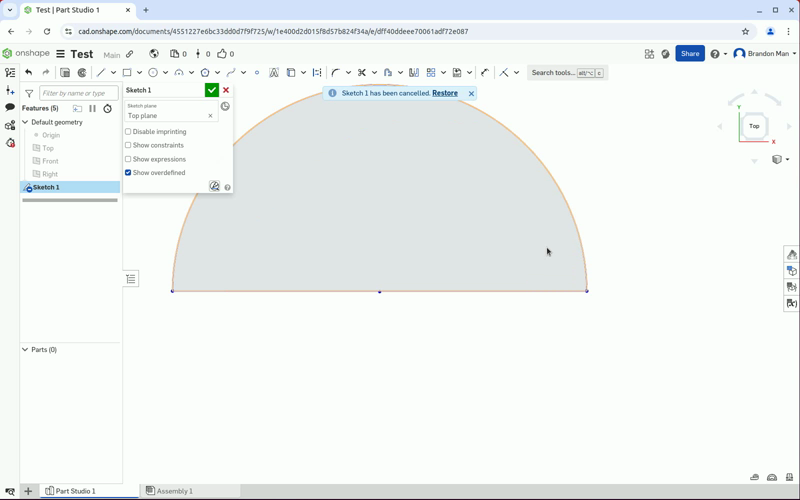
scroll(6)
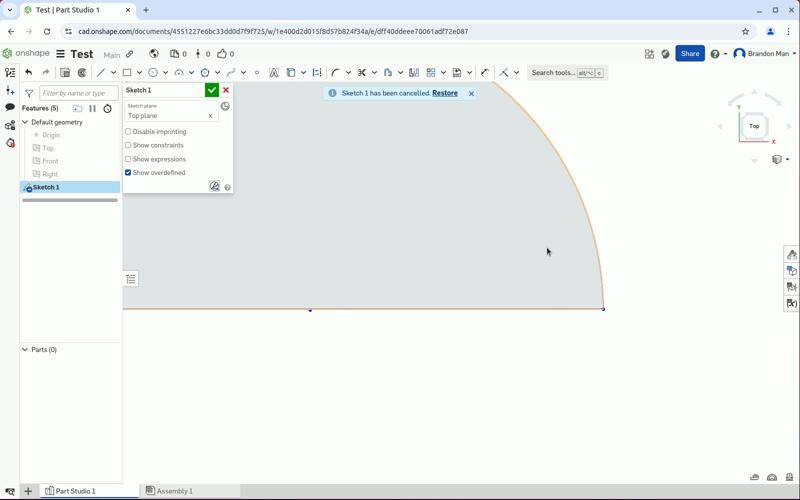
scroll(6)
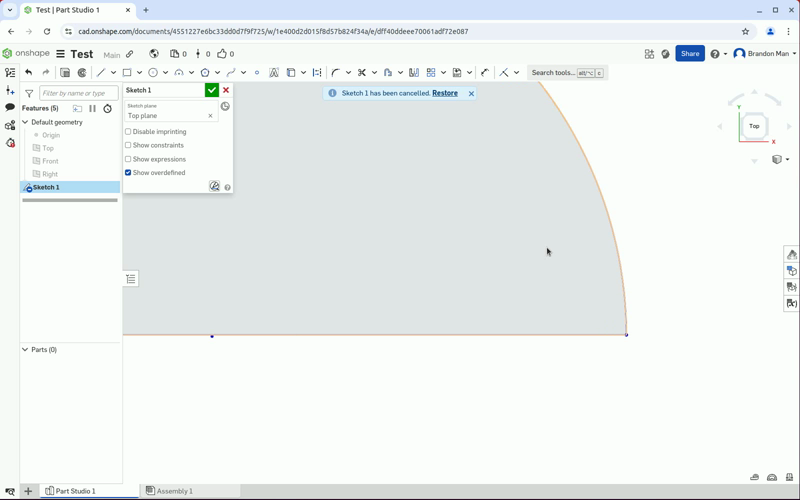
scroll(6)
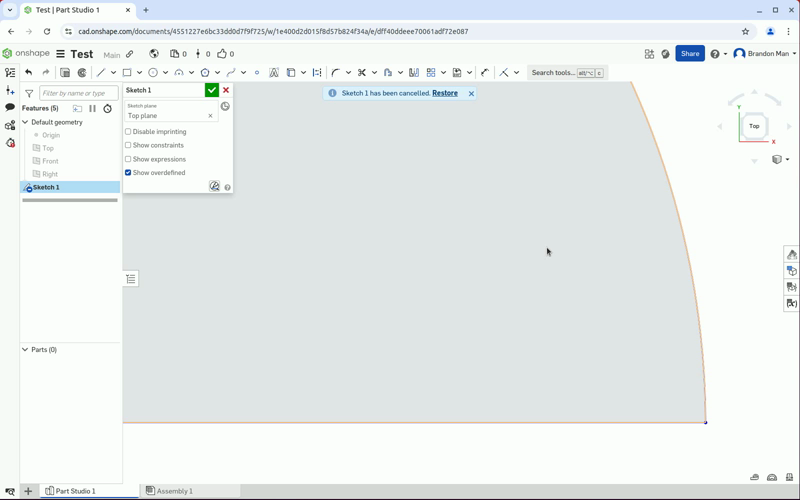
click(547, 247)
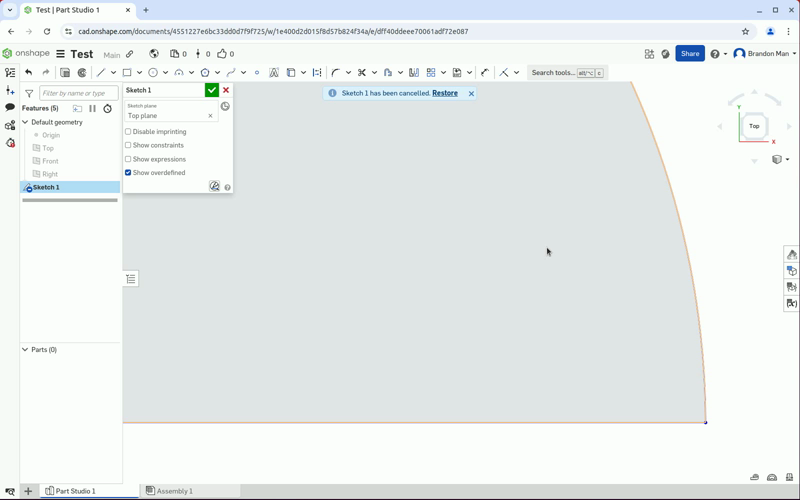
scroll(-6)
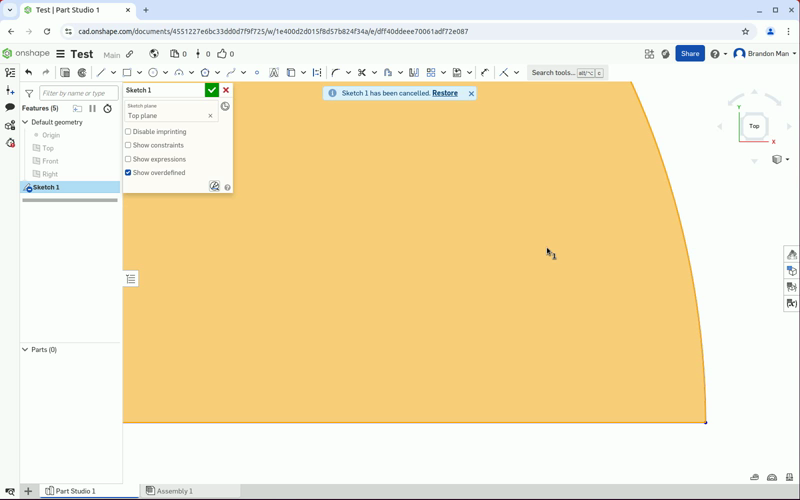
scroll(-6)
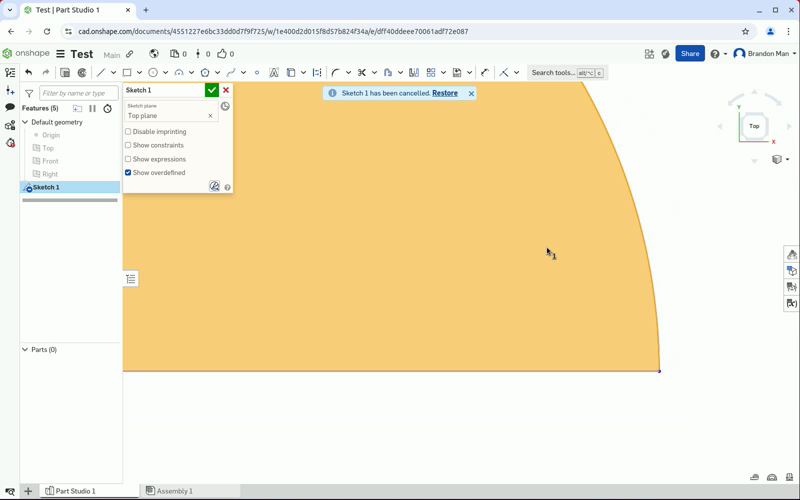
scroll(-6)
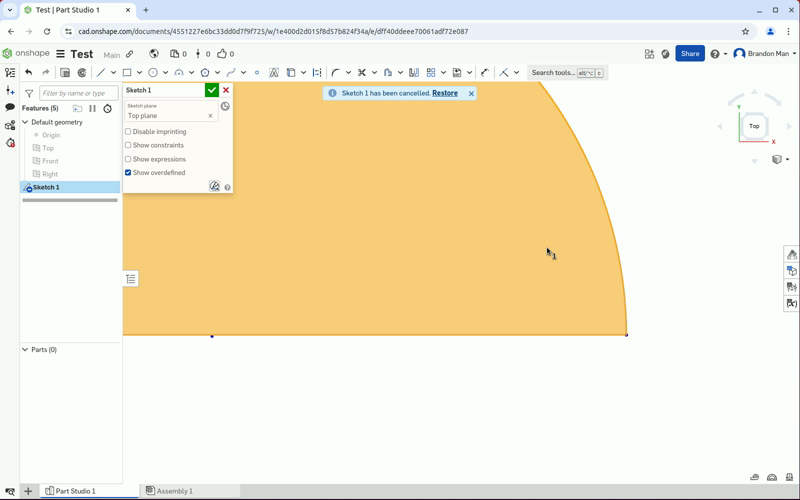
scroll(-6)
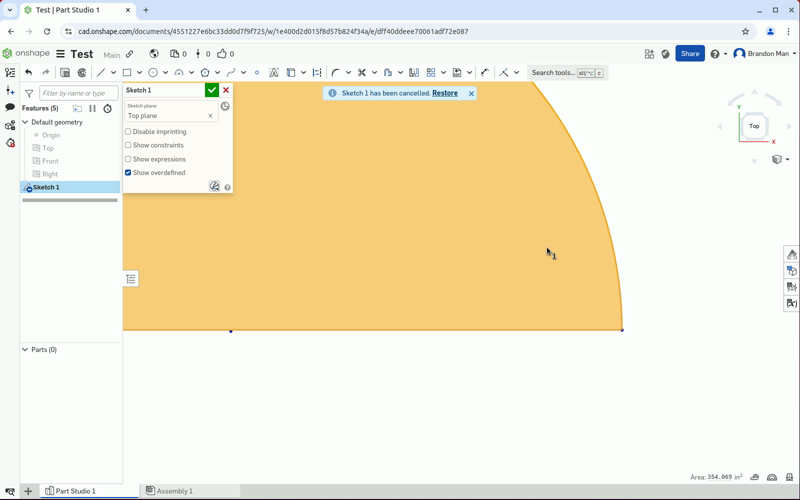
scroll(-6)
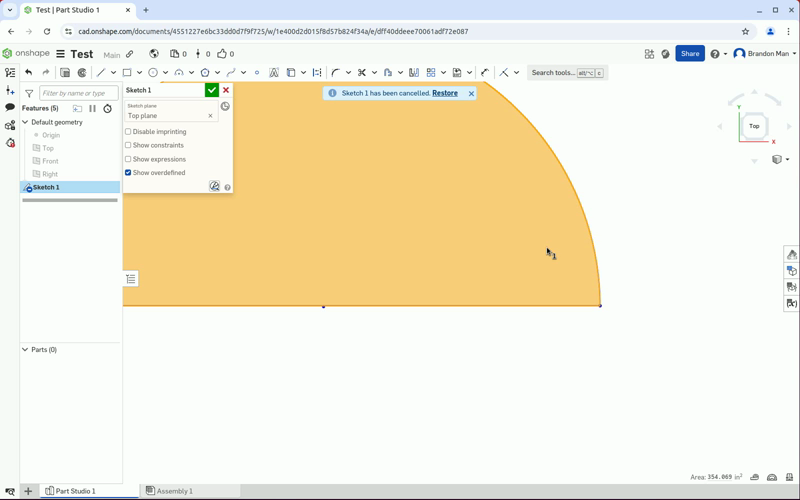
scroll(-6)
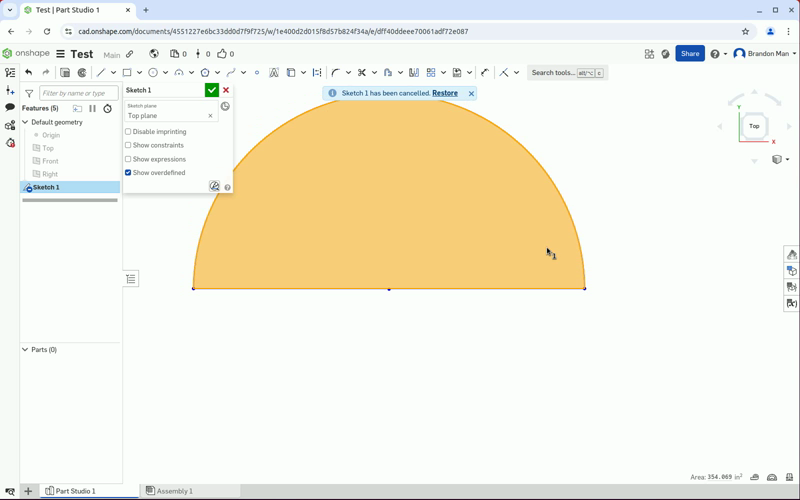
scroll(-6)
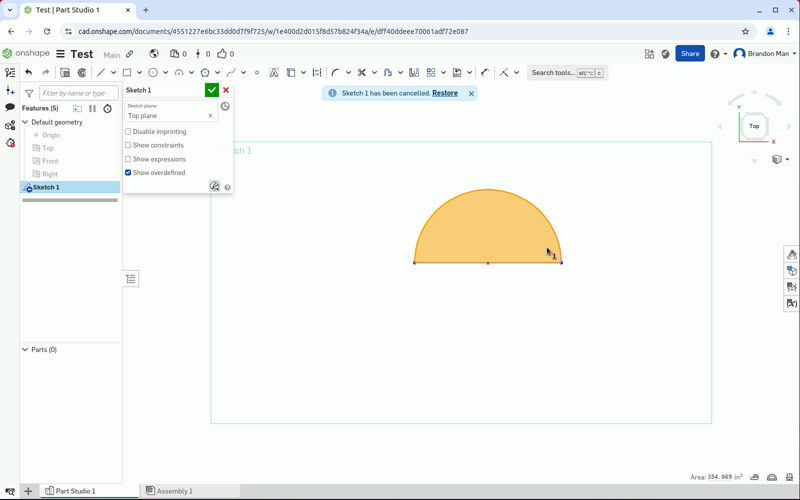
mouse_move(73, 352)
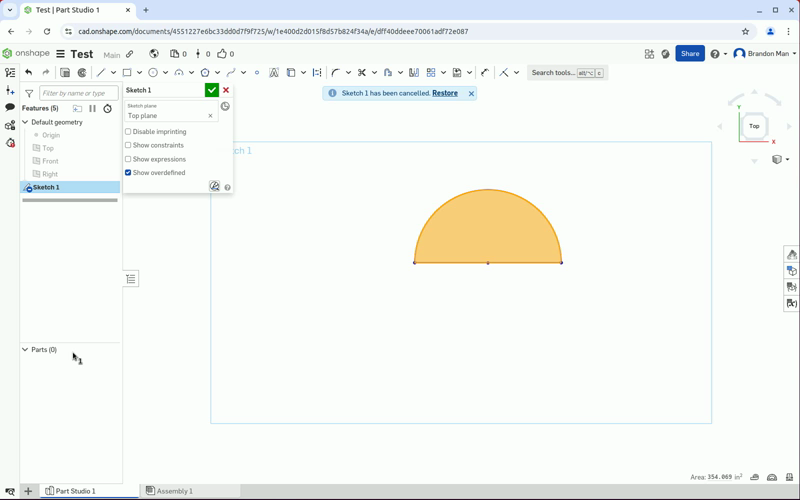
key(shift+y)
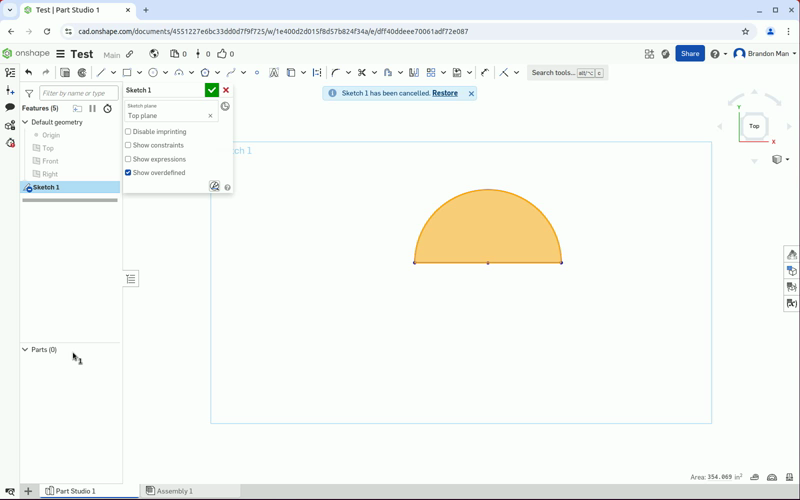
key(shift+e)
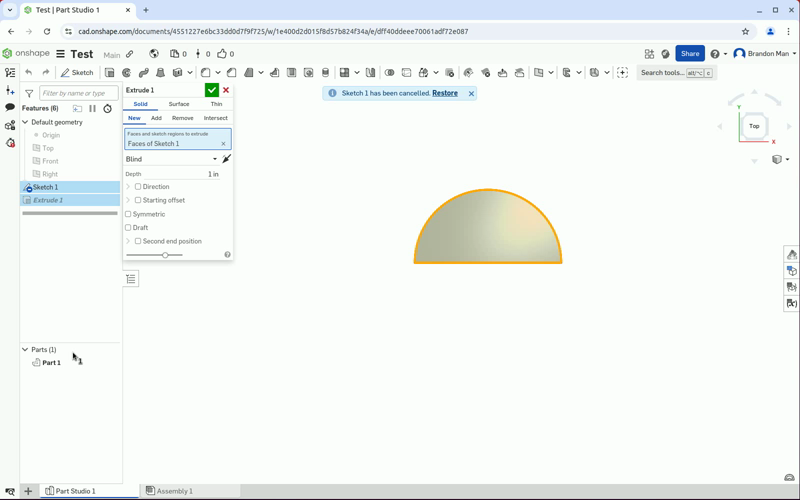
mouse_move(143, 106)
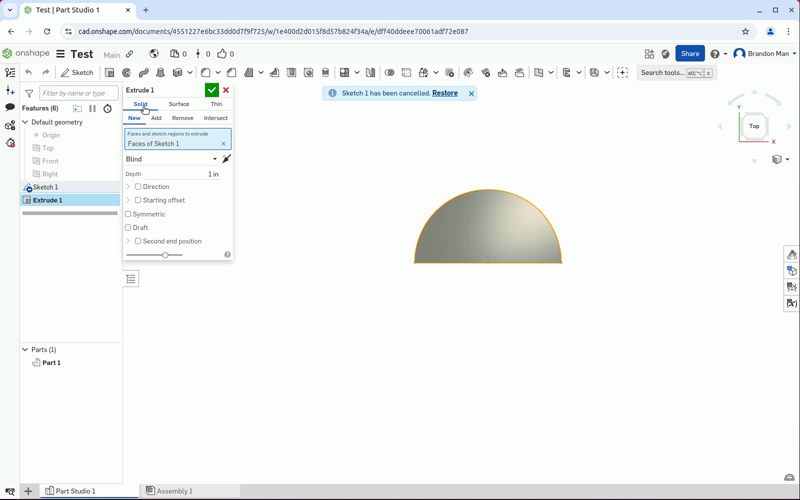
click(143, 106)
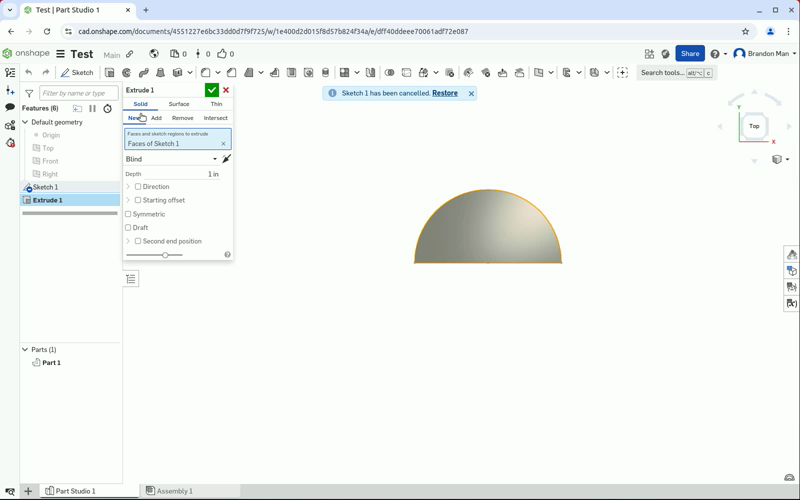
mouse_move(137, 120)
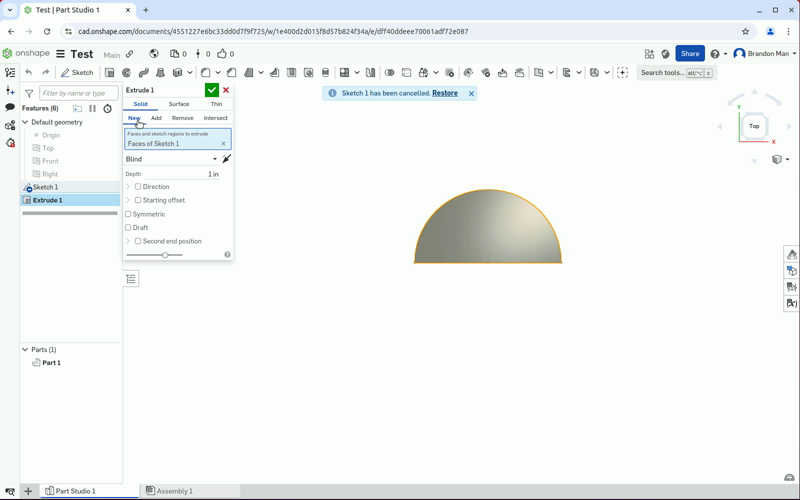
click(137, 120)
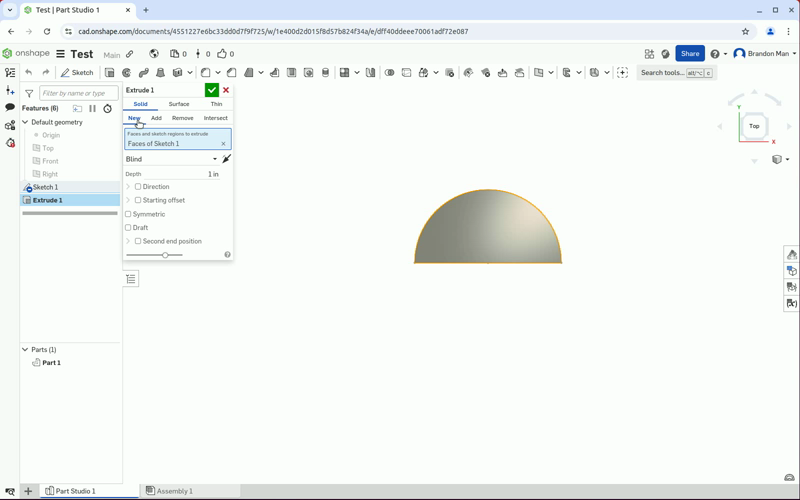
key(tab, 4)
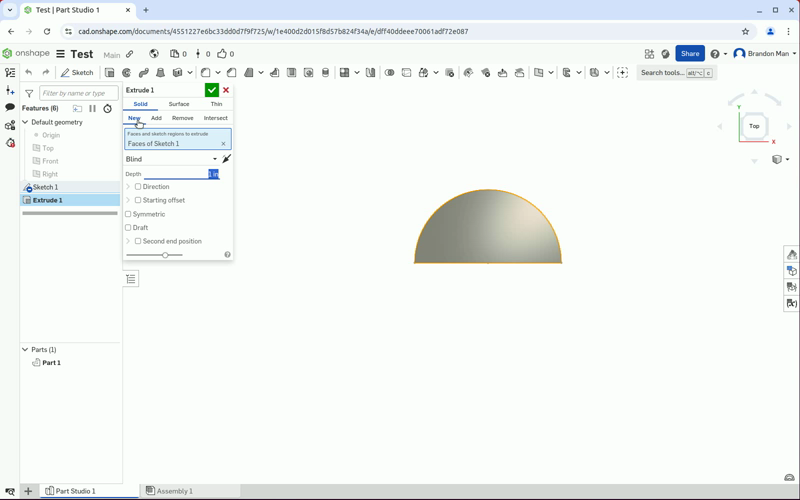
text(23.108)
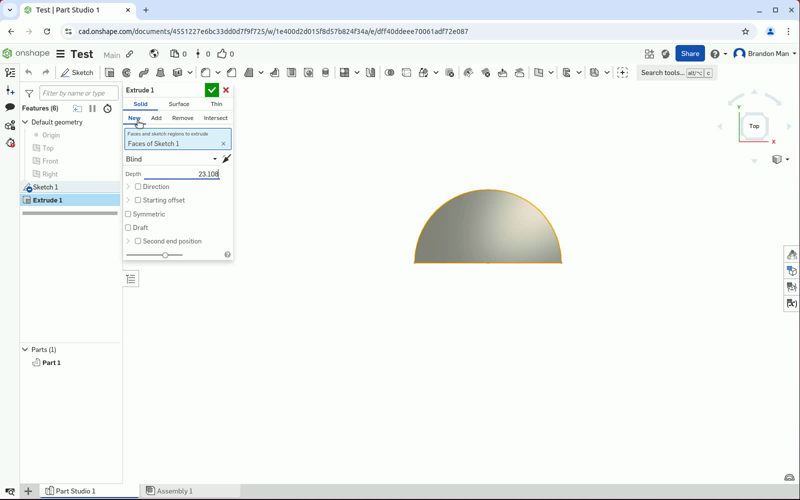
key(enter)
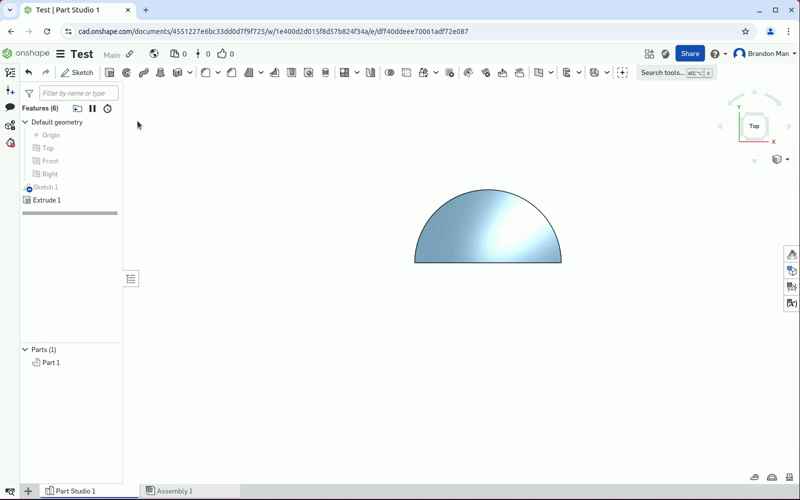
key(shift+h)
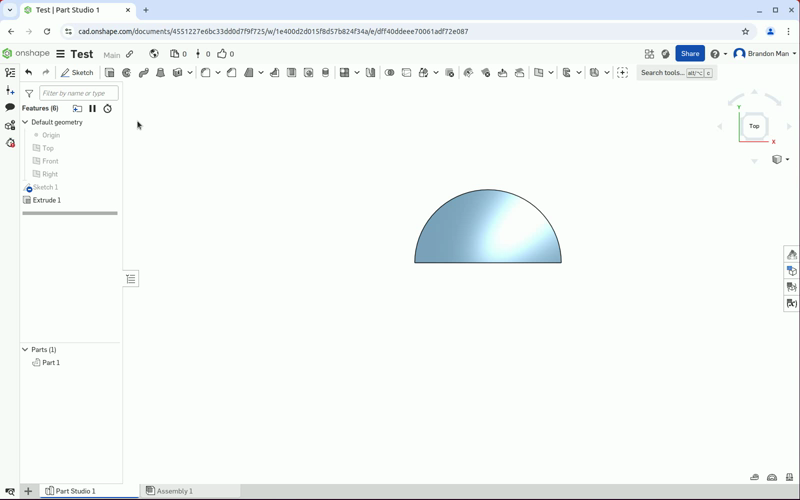
key(shift+h)
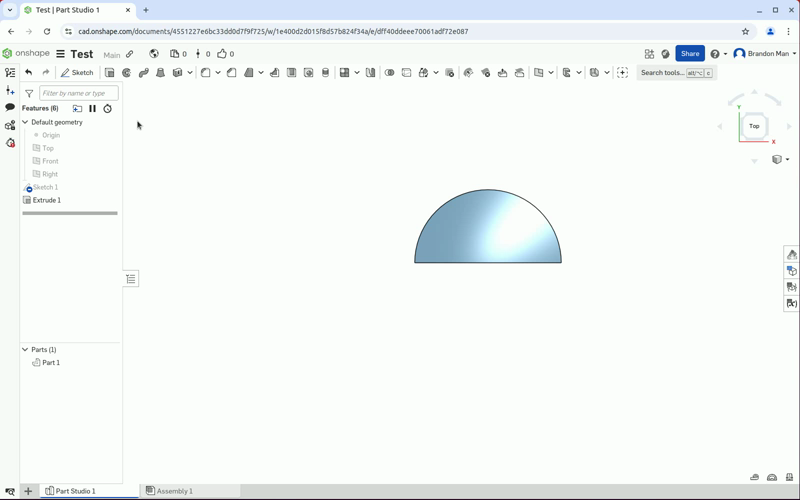
mouse_move(73, 189)
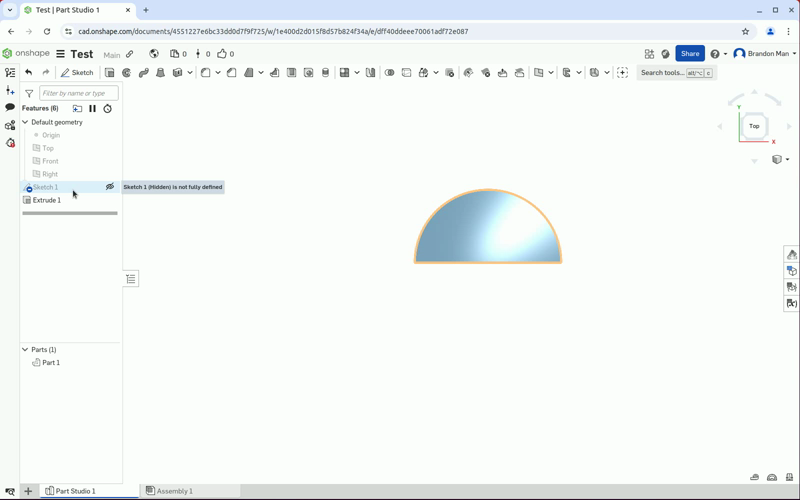
click(73, 189)
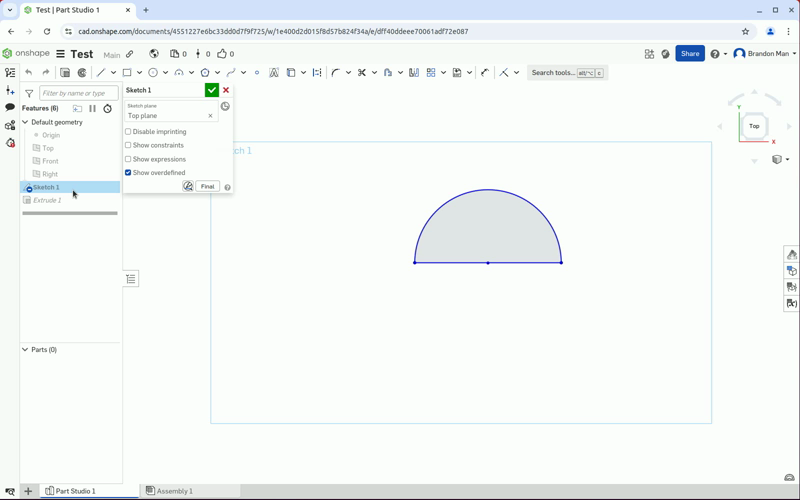
mouse_move(229, 92)
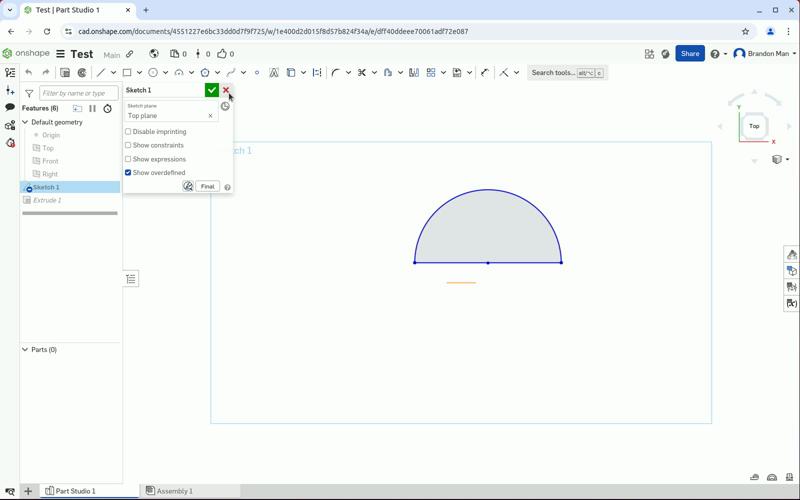
click(229, 92)
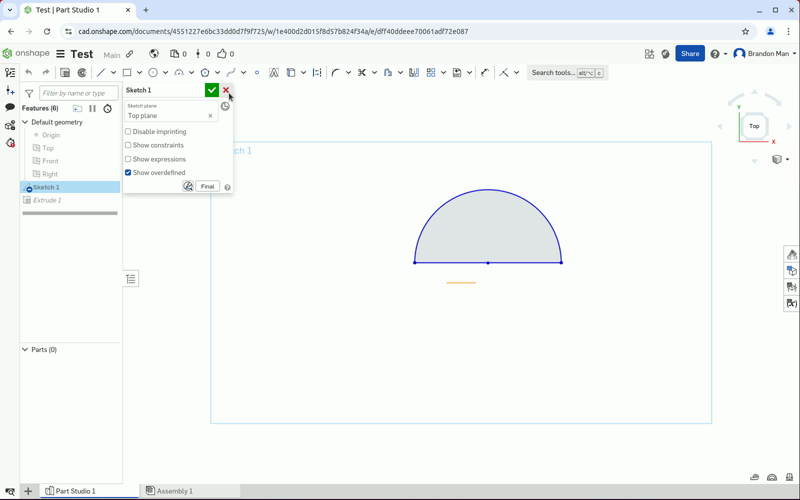
key(shift+s)
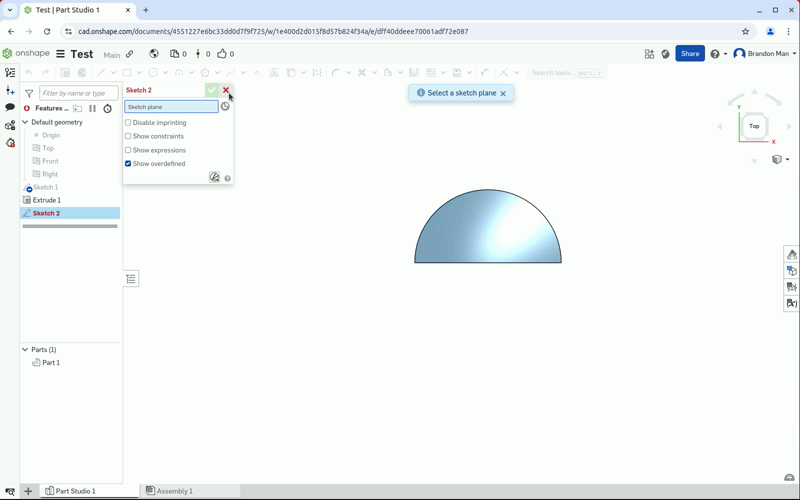
mouse_move(73, 150)
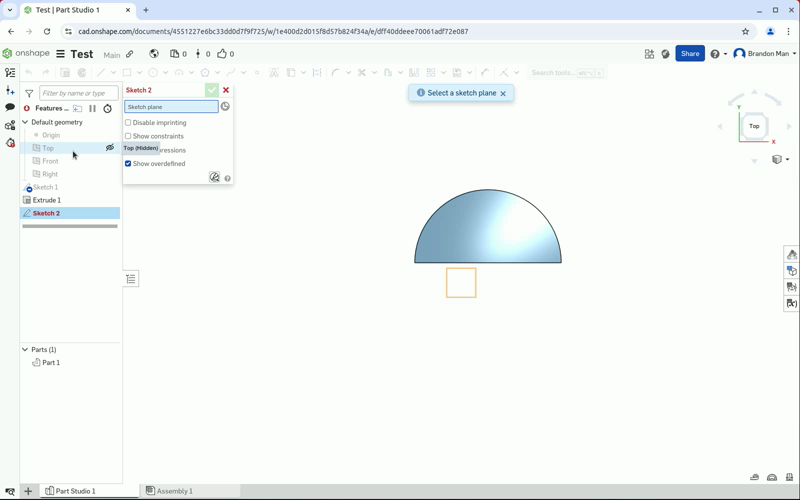
click(73, 150)
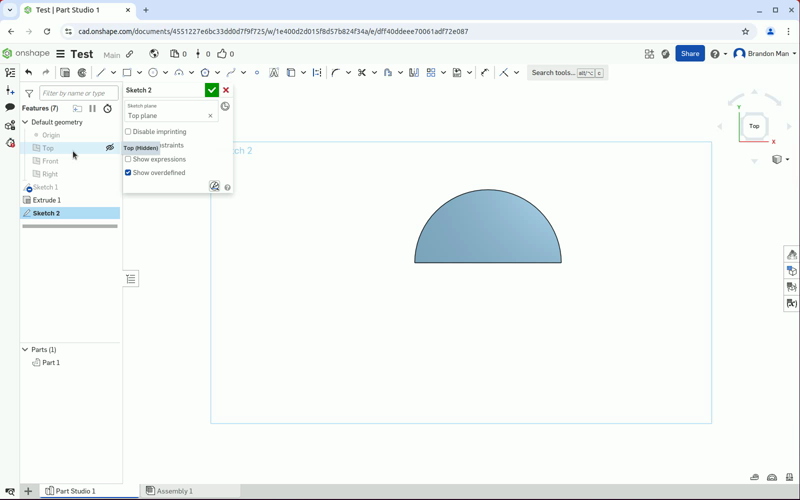
mouse_move(73, 352)
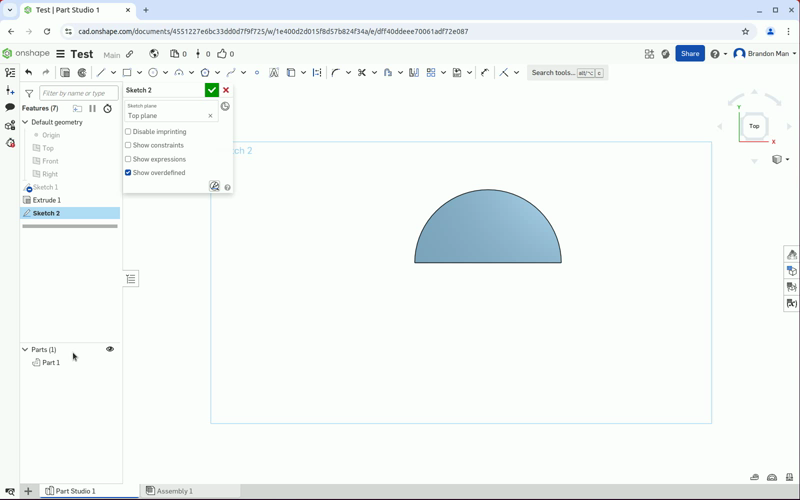
key(y)
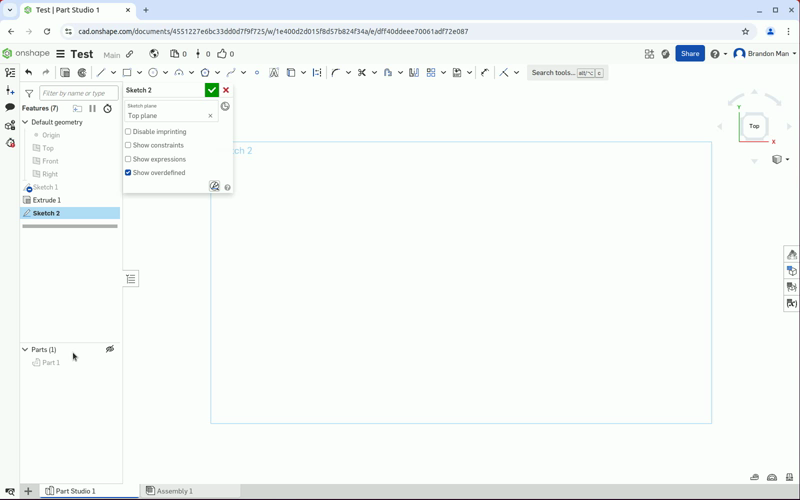
key(l)
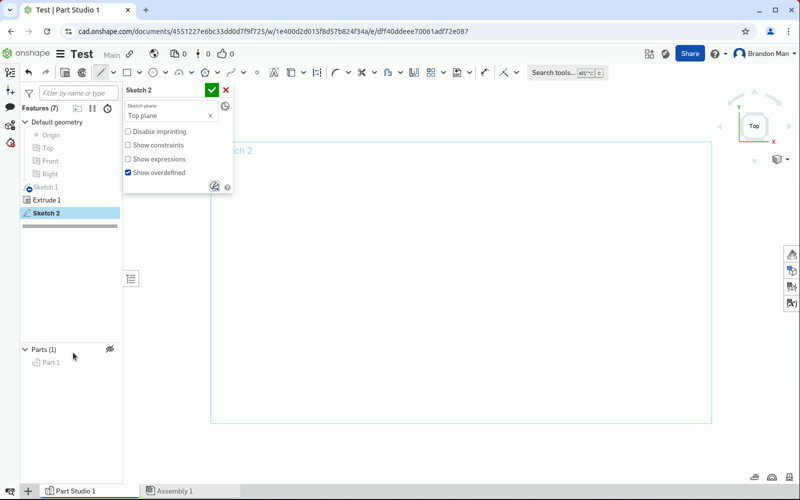
key_down(shift)
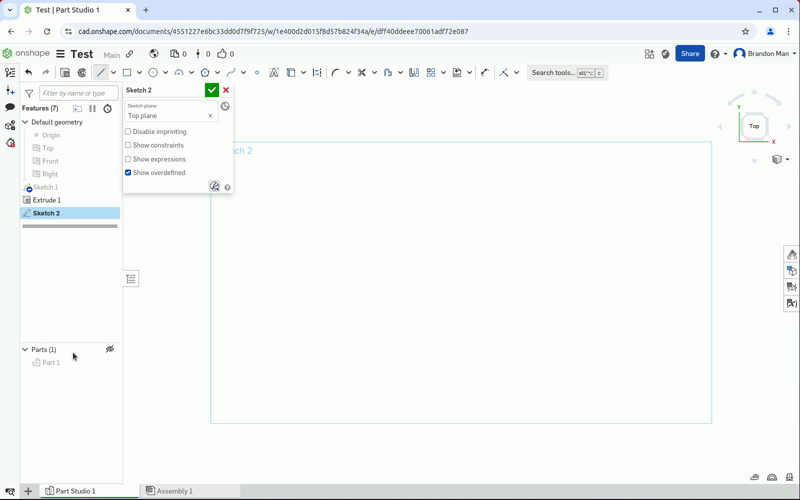
mouse_move(414, 262)
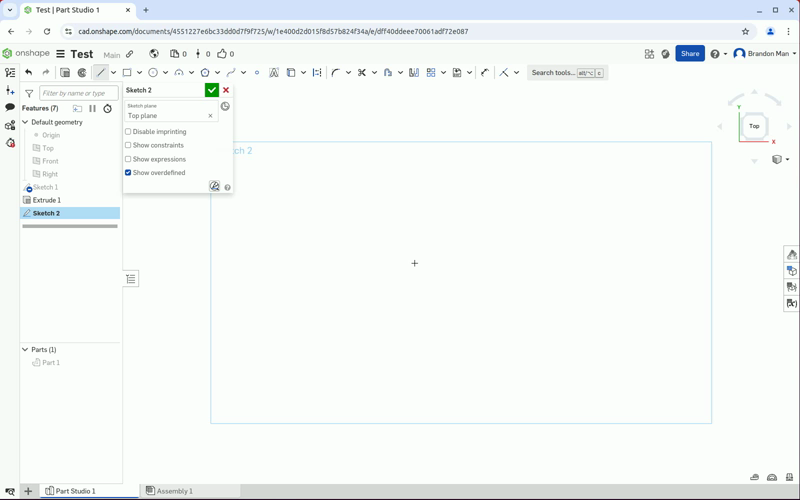
click(414, 262)
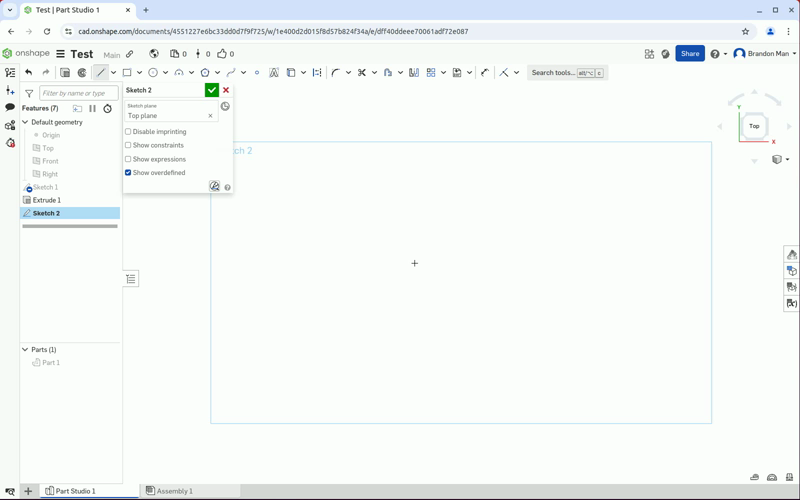
key_up(shift)
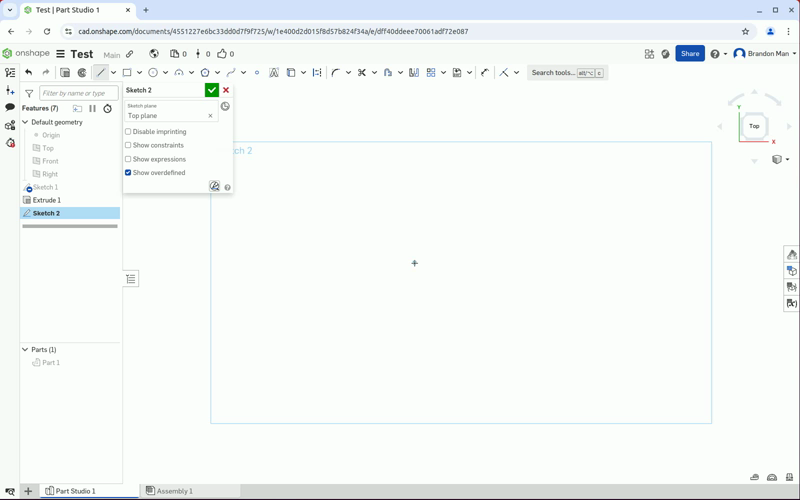
key_down(shift)
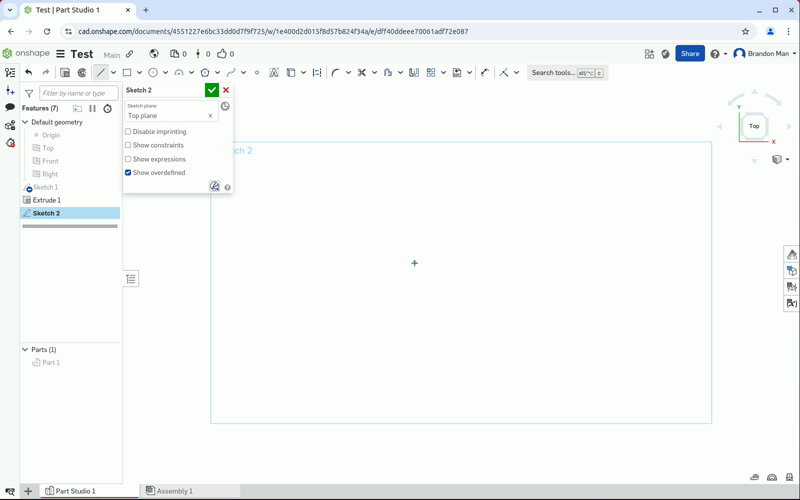
mouse_move(561, 262)
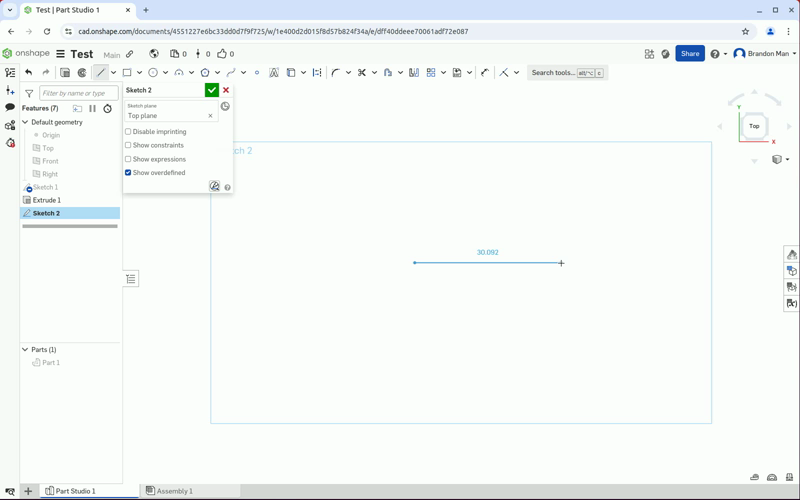
click(561, 262)
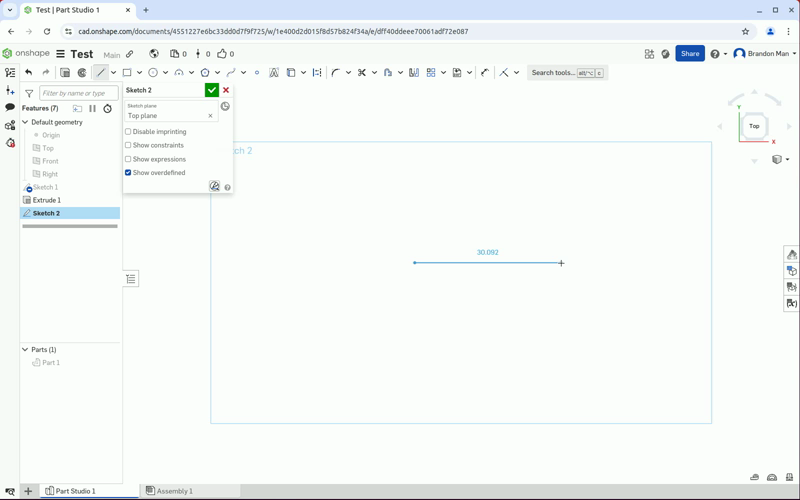
key_up(shift)
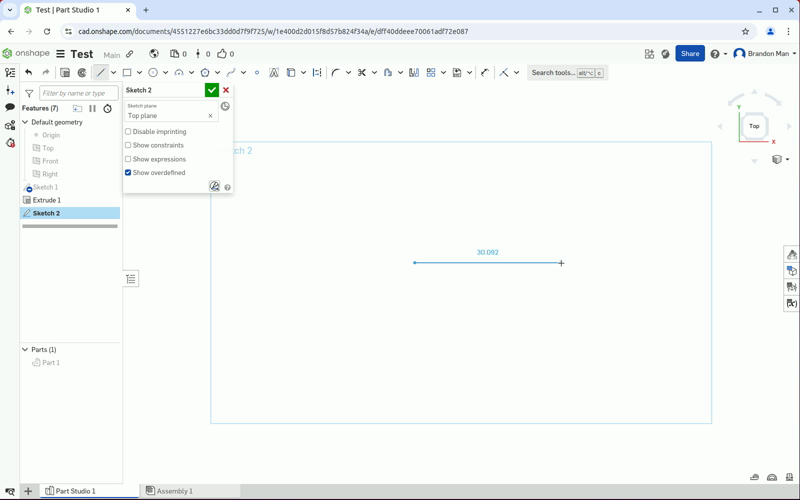
key(esc)
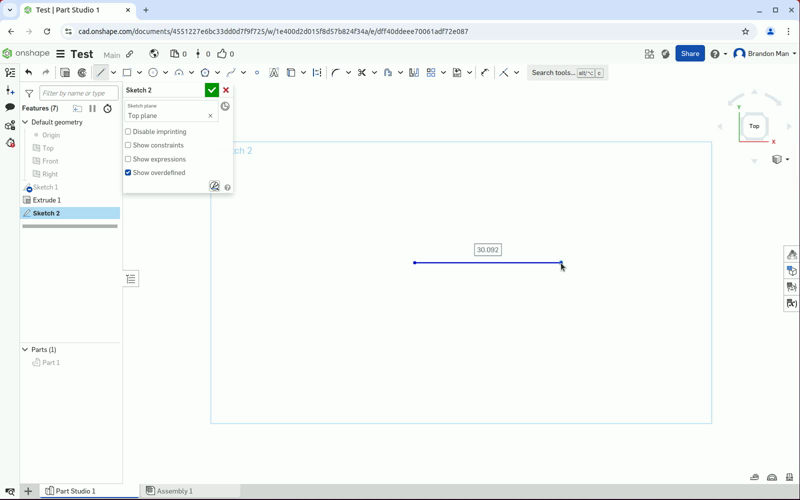
key(a)
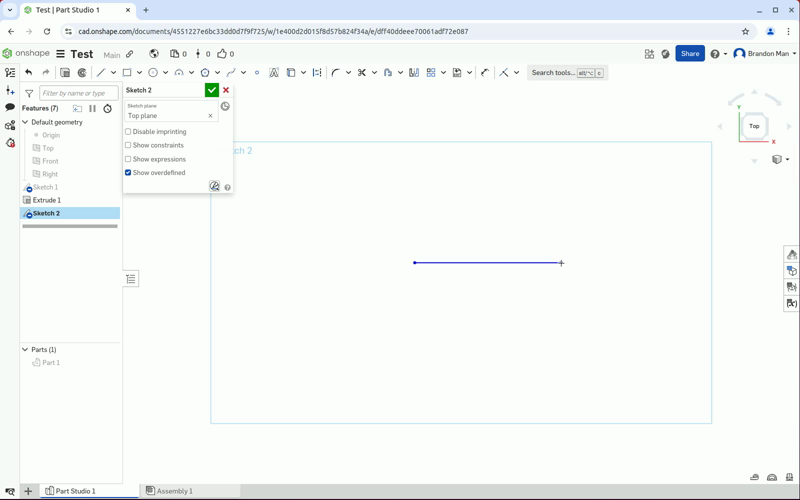
mouse_move(561, 262)
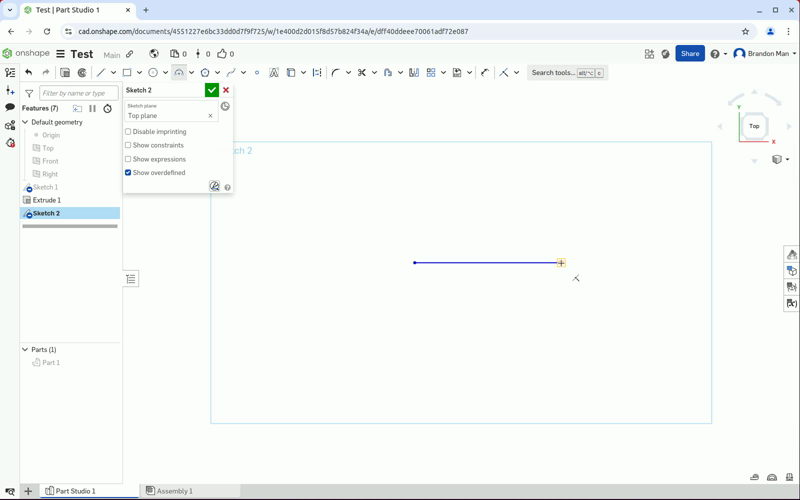
click(561, 262)
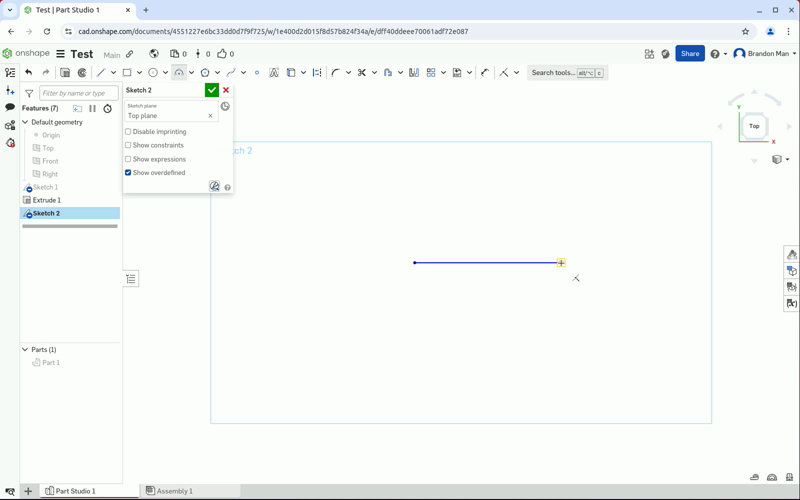
mouse_move(414, 262)
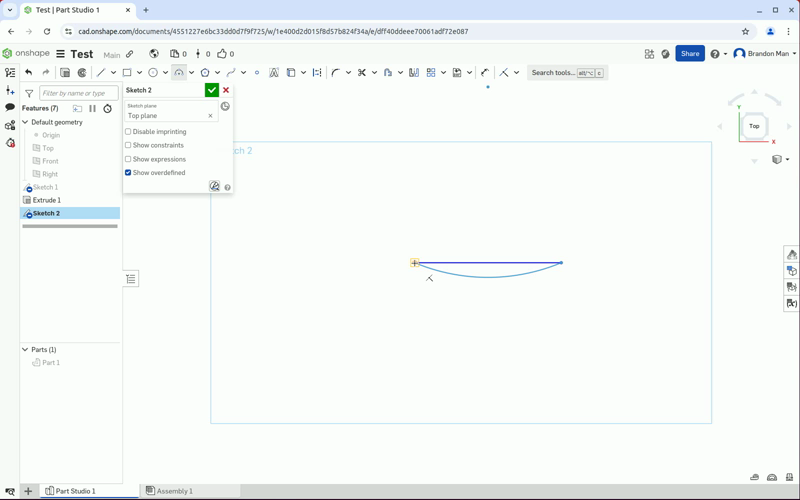
click(414, 262)
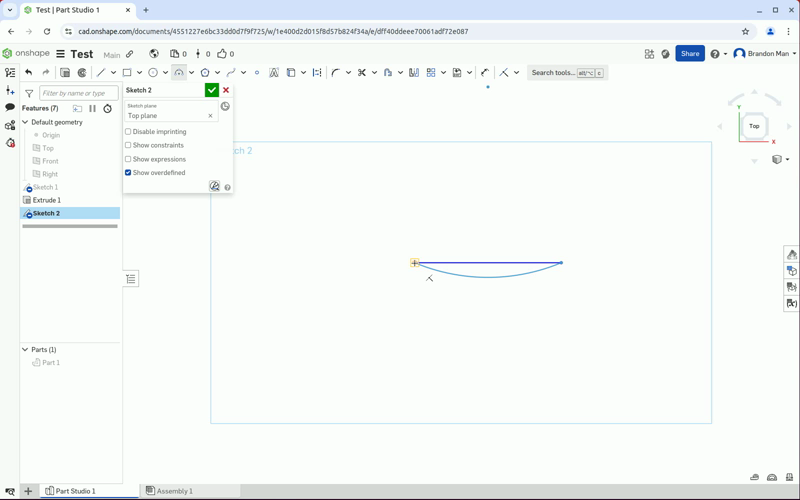
key_down(shift)
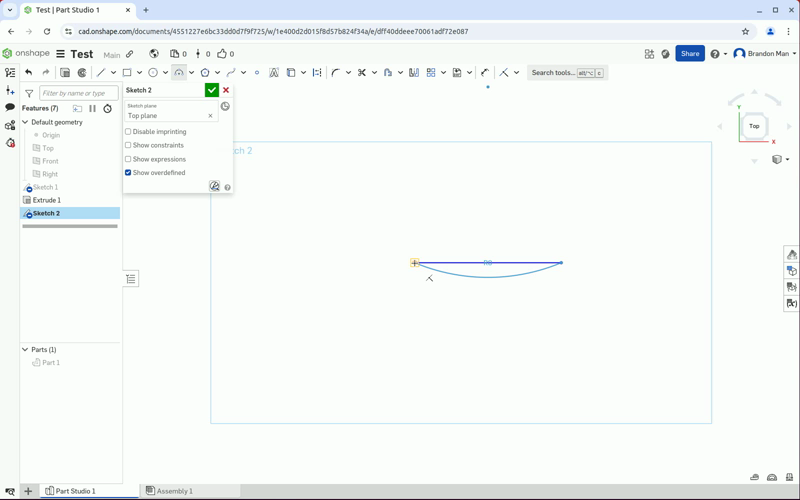
mouse_move(488, 189)
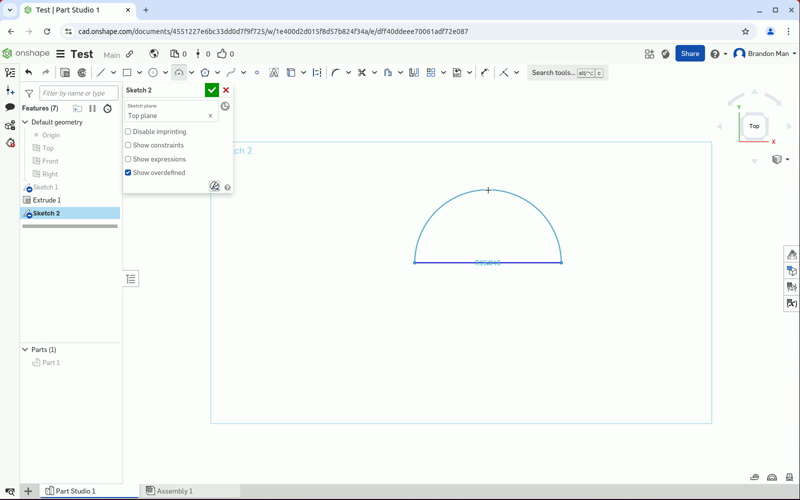
click(488, 189)
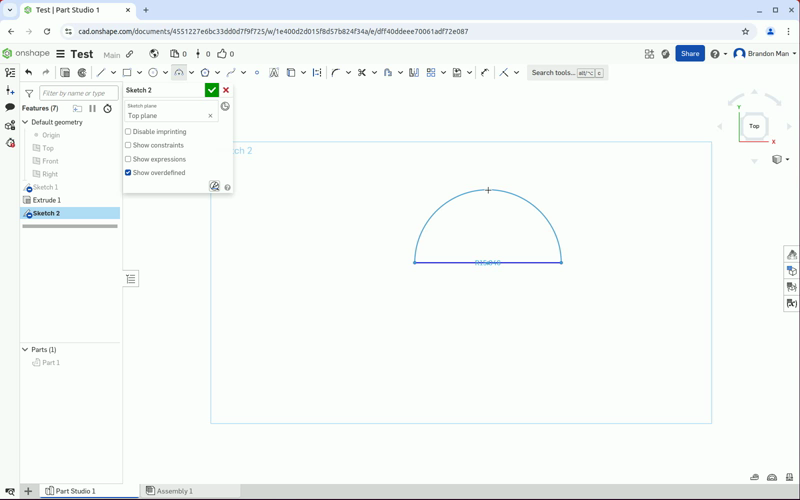
key_up(shift)
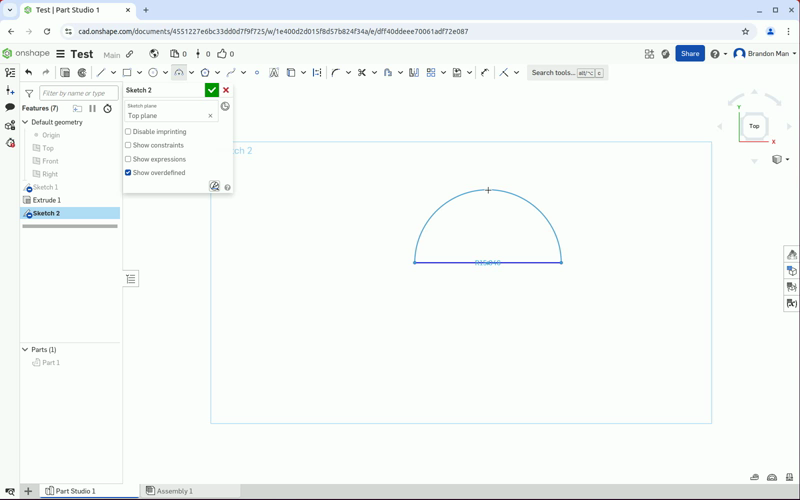
key(esc)
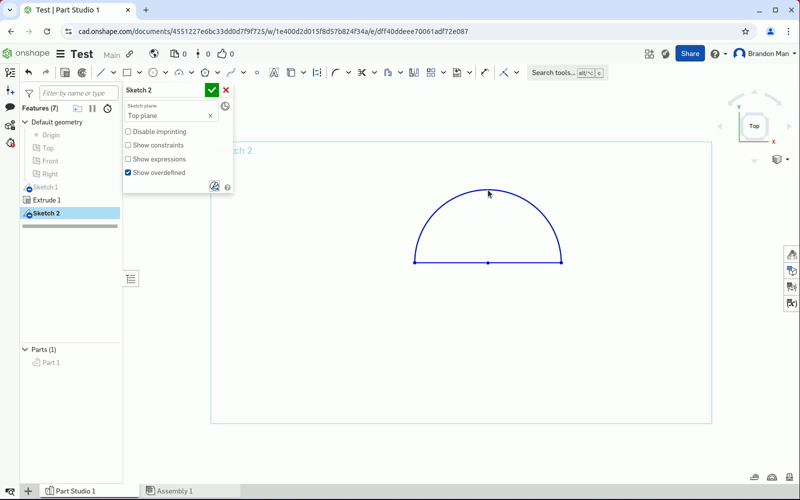
mouse_move(444, 223)
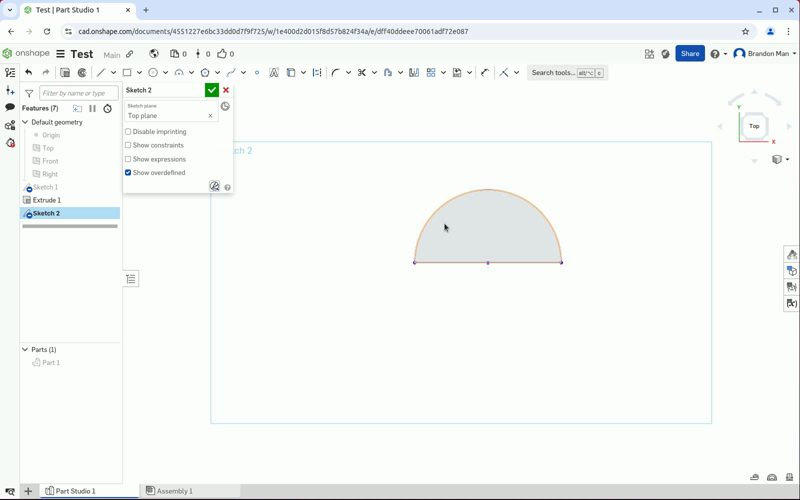
scroll(6)
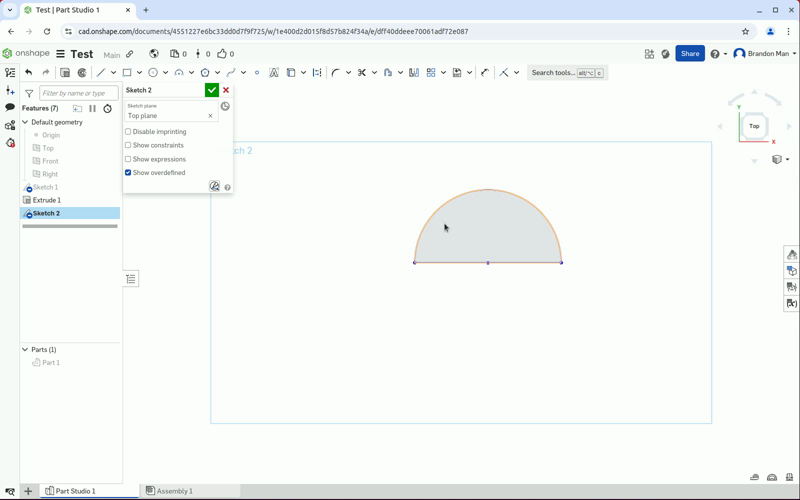
scroll(6)
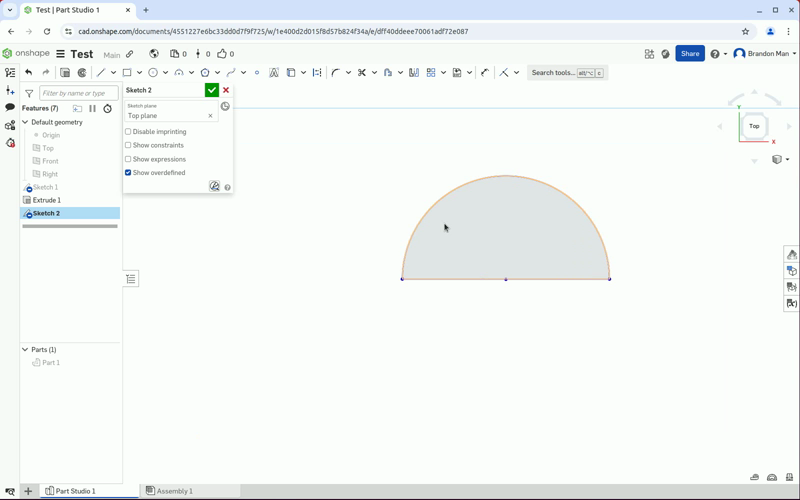
scroll(6)
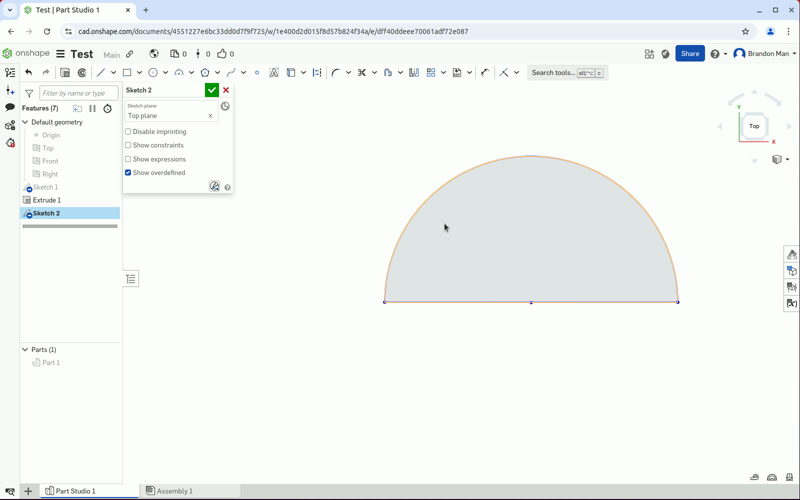
scroll(6)
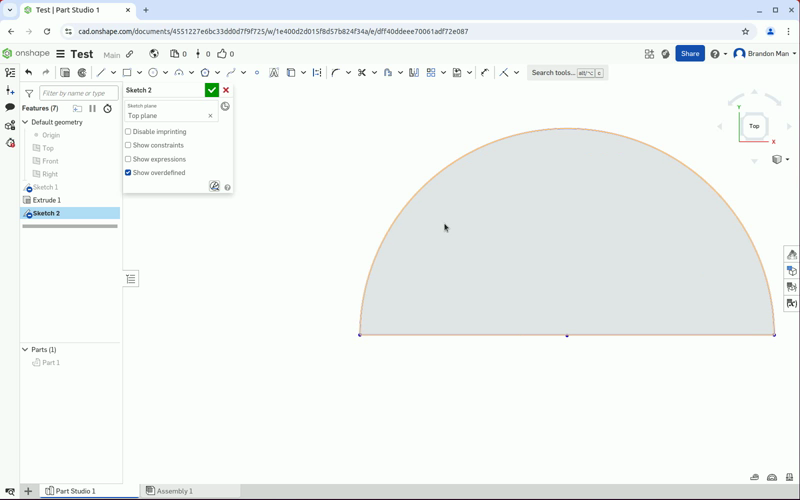
scroll(6)
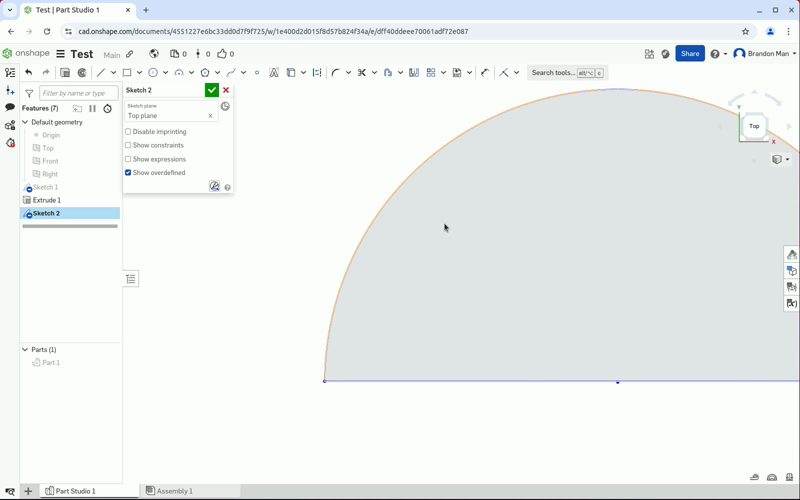
scroll(6)
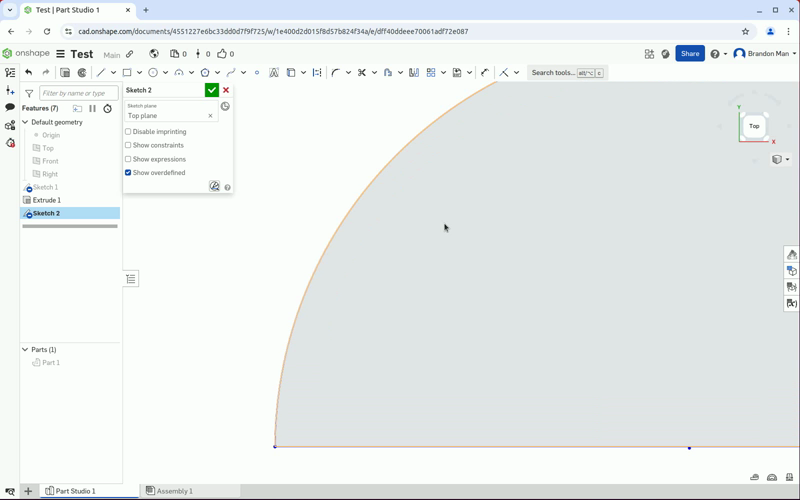
scroll(6)
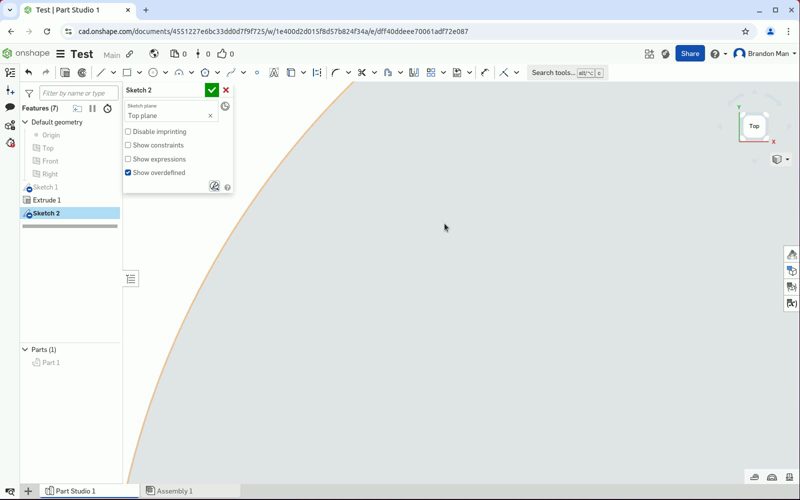
click(444, 223)
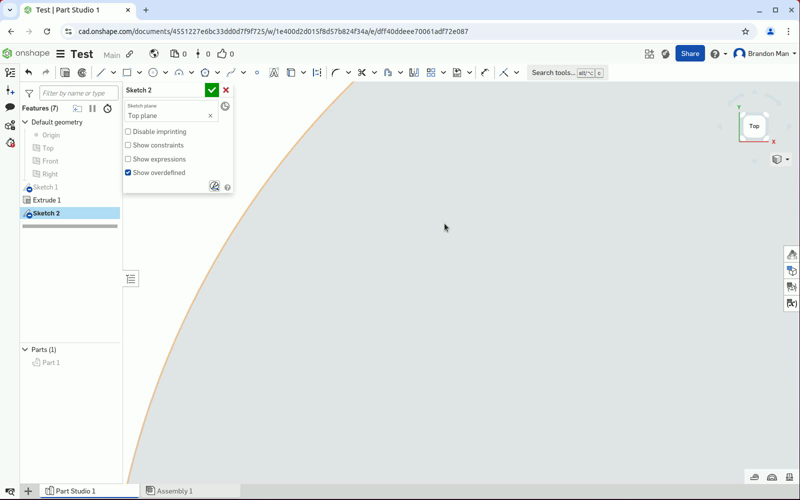
scroll(-6)
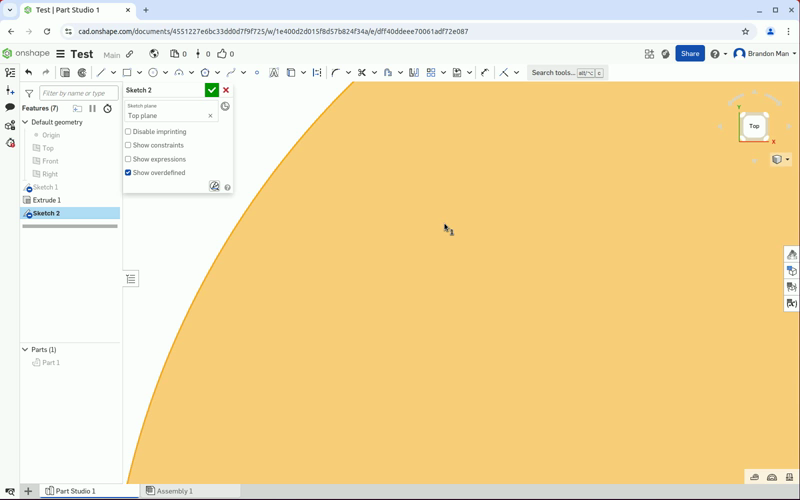
scroll(-6)
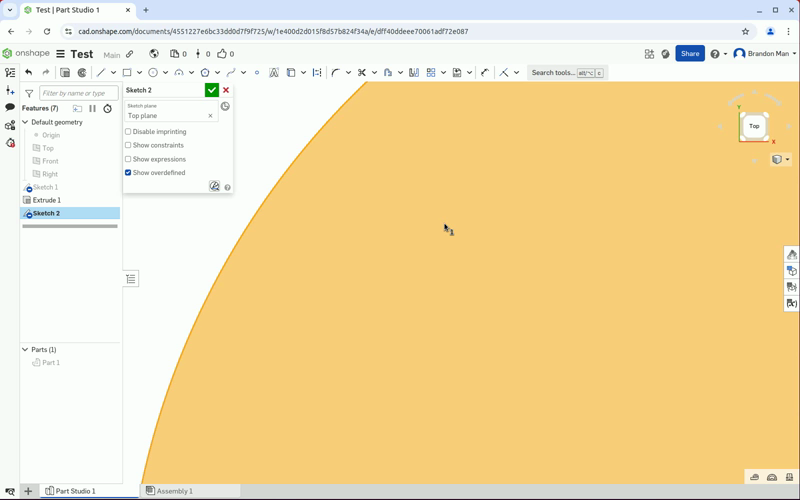
scroll(-6)
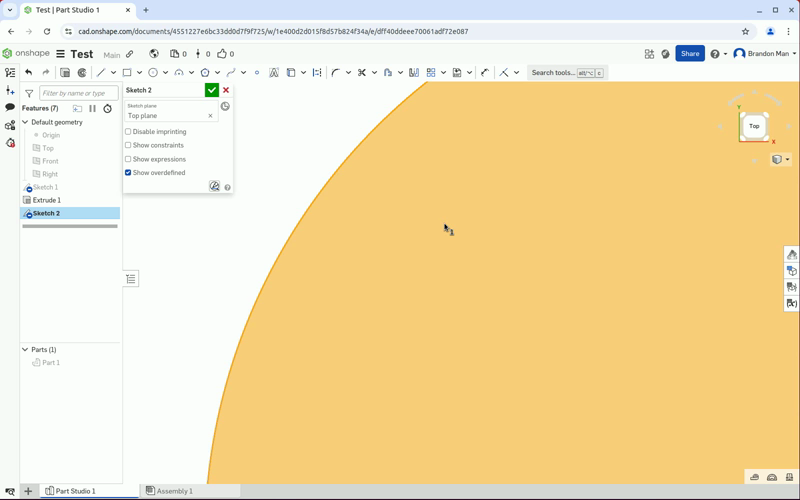
scroll(-6)
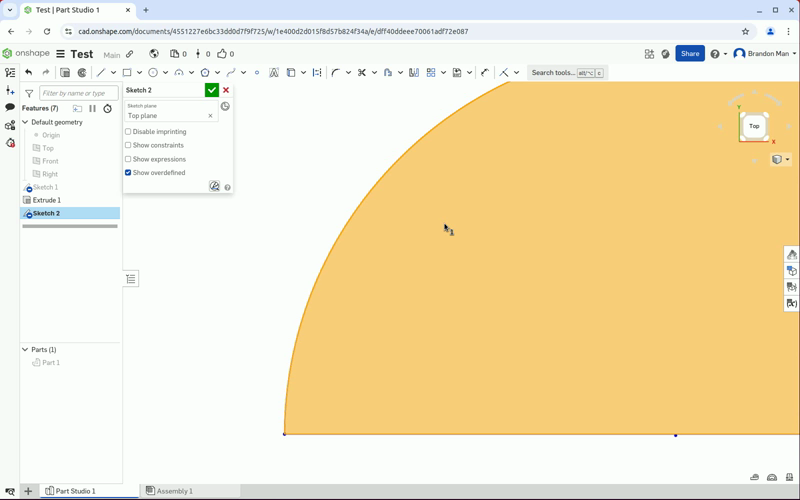
scroll(-6)
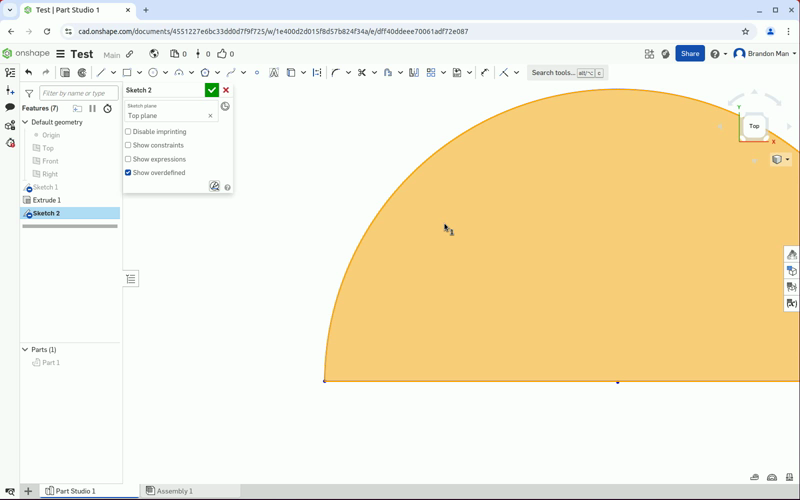
scroll(-6)
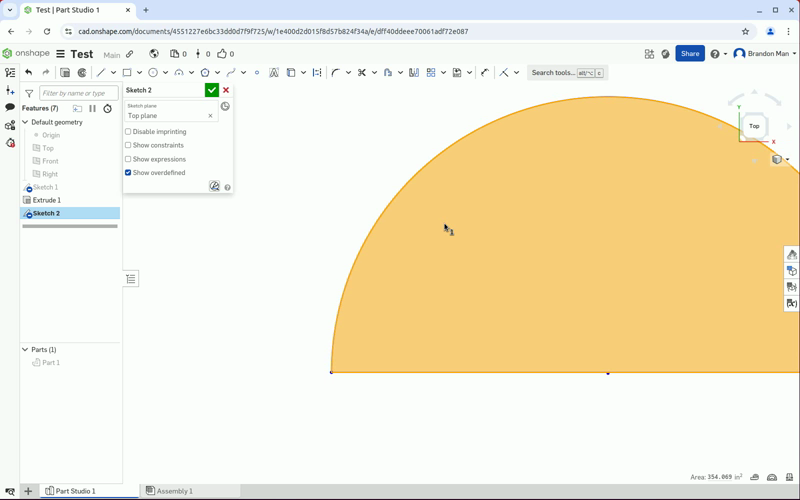
scroll(-6)
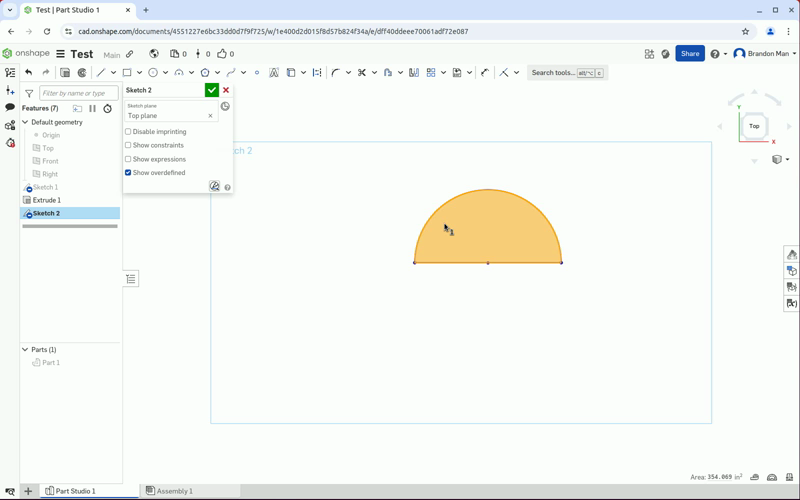
mouse_move(73, 352)
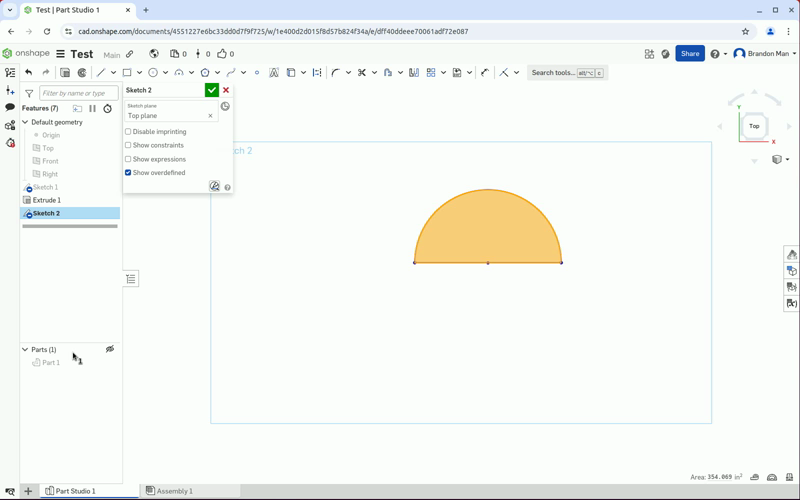
key(shift+y)
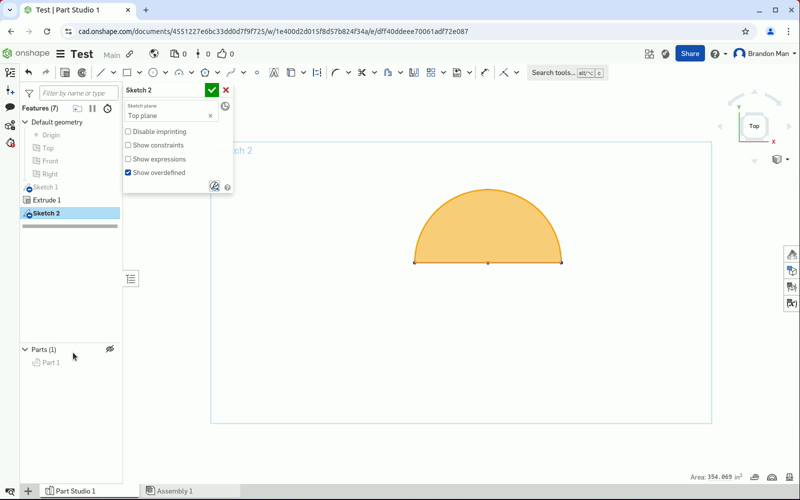
key(shift+e)
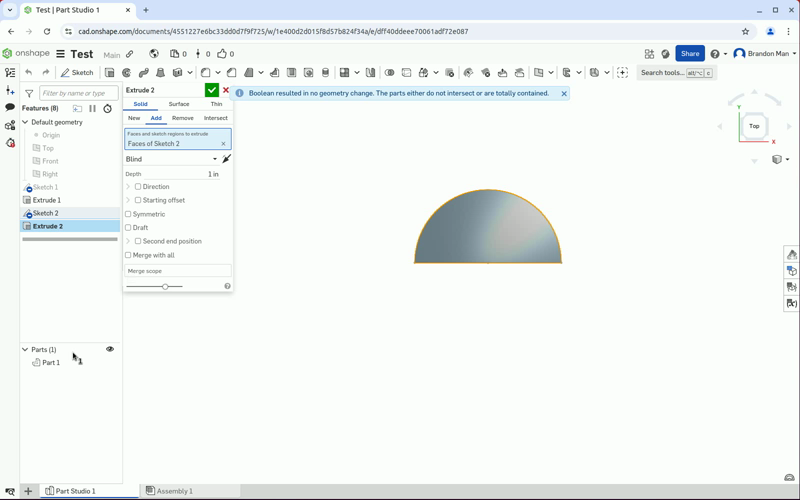
mouse_move(143, 106)
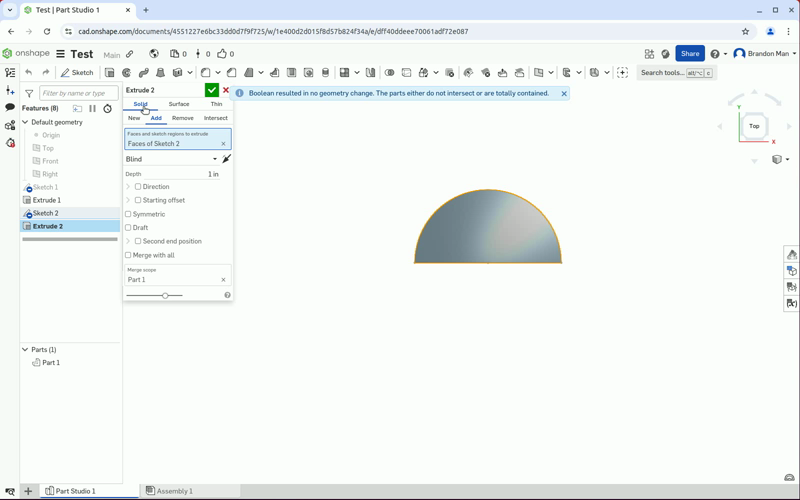
click(143, 106)
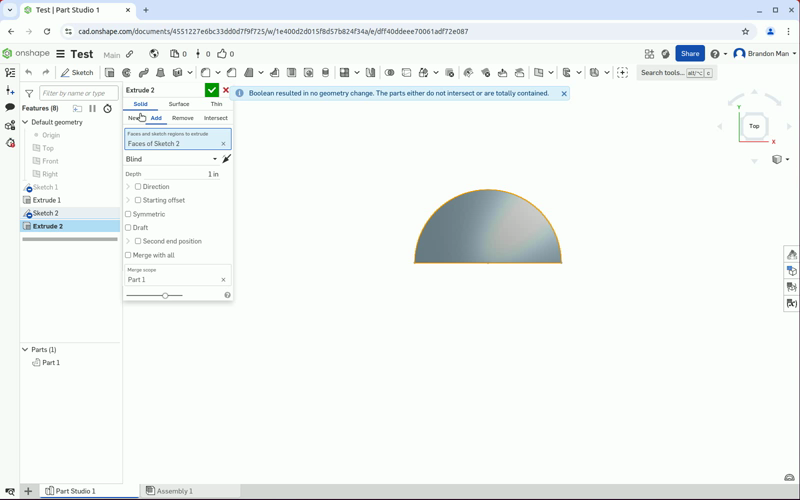
mouse_move(137, 120)
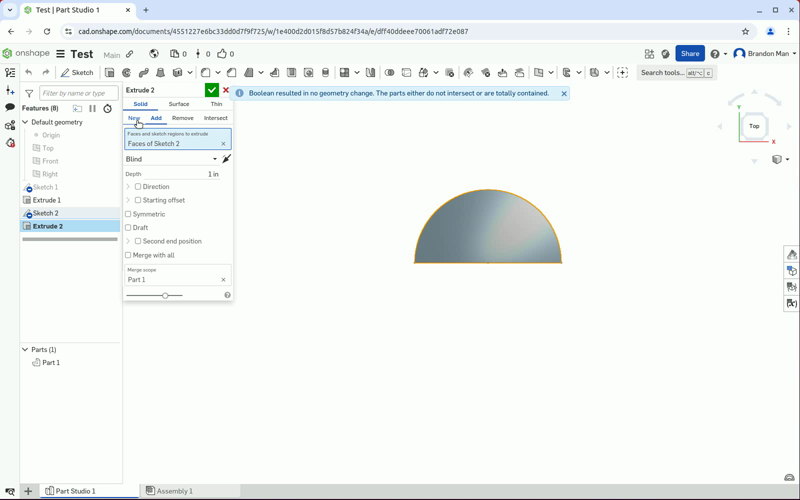
click(137, 120)
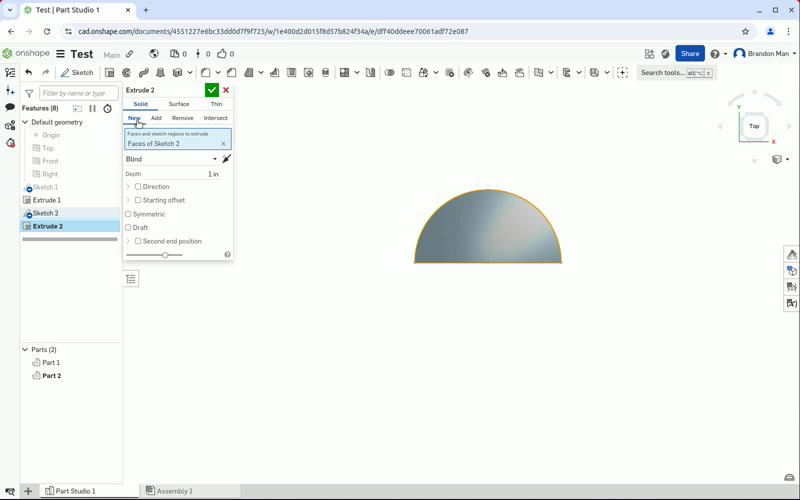
key(tab, 4)
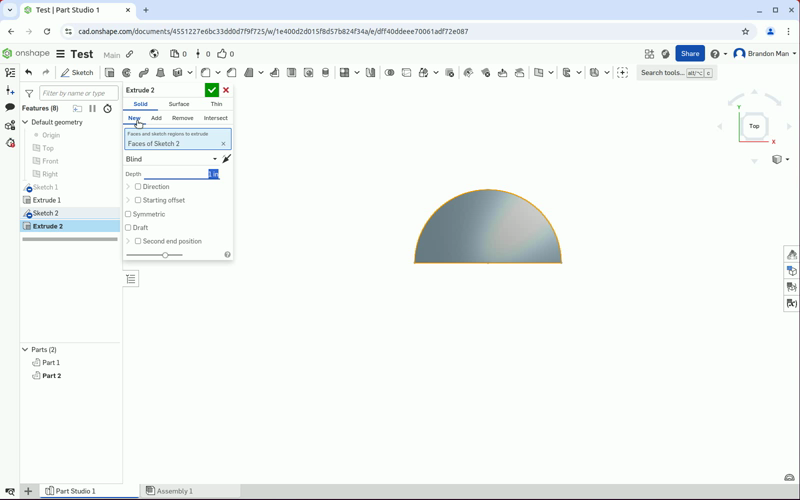
text(11.554)
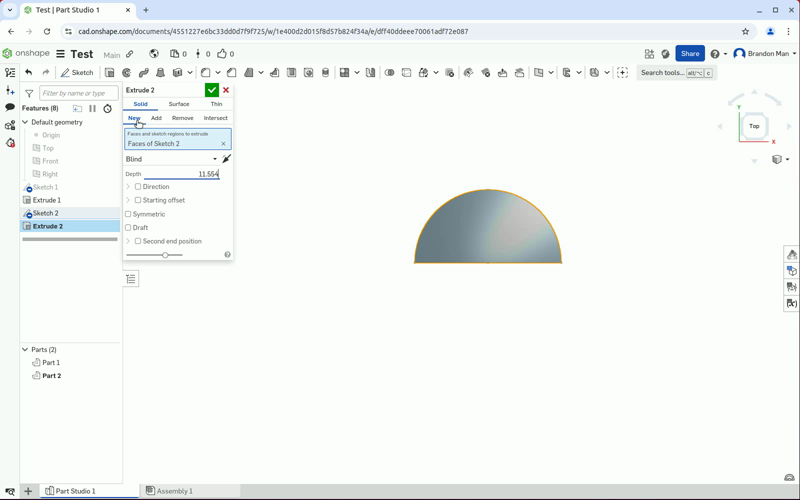
key(enter)
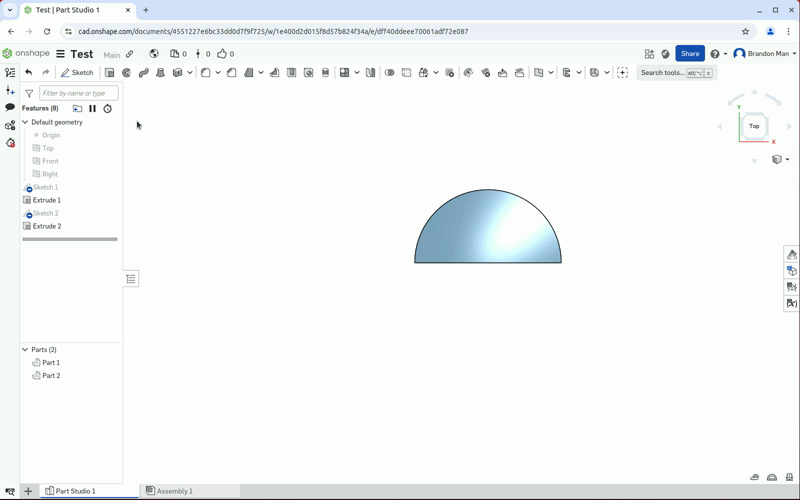
key(shift+h)
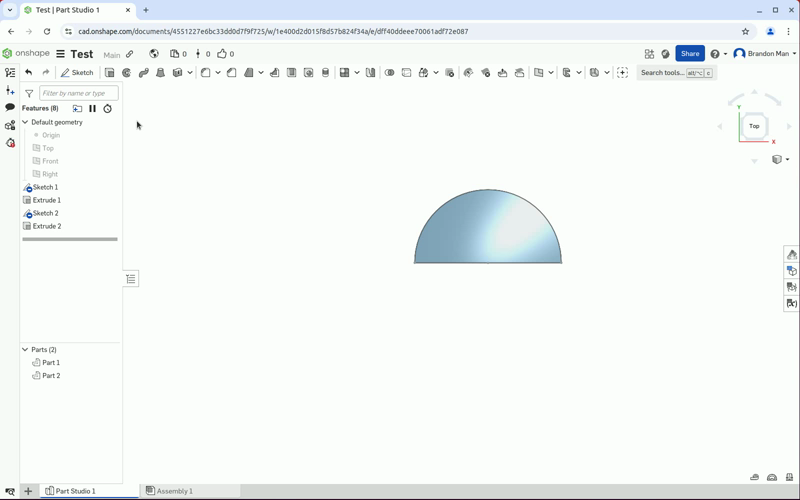
key(shift+h)
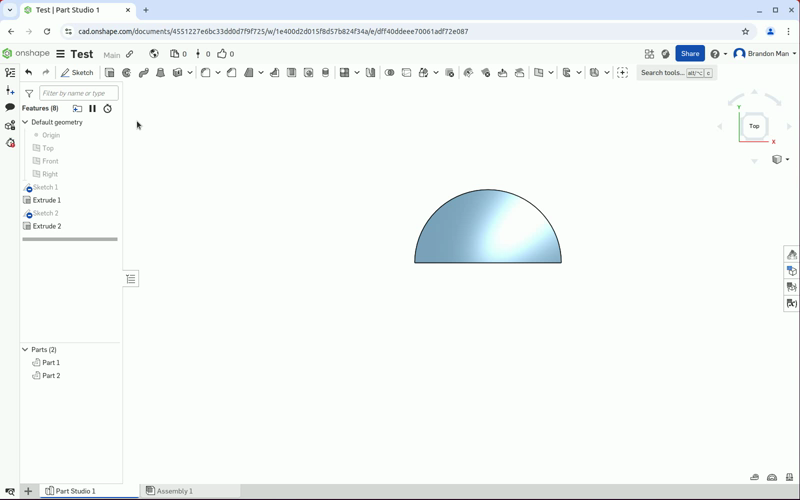
mouse_move(73, 189)
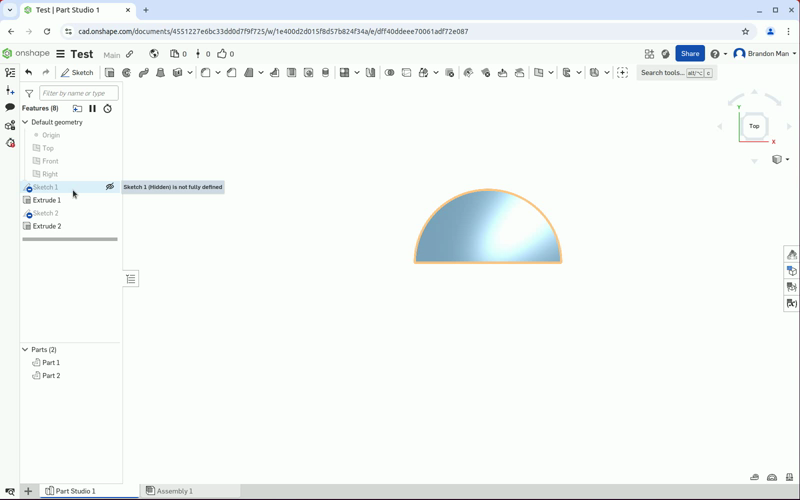
click(73, 189)
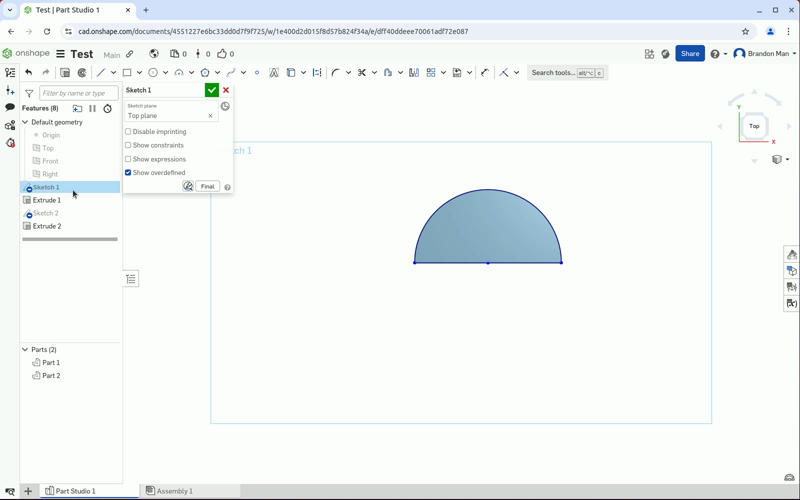
mouse_move(229, 92)
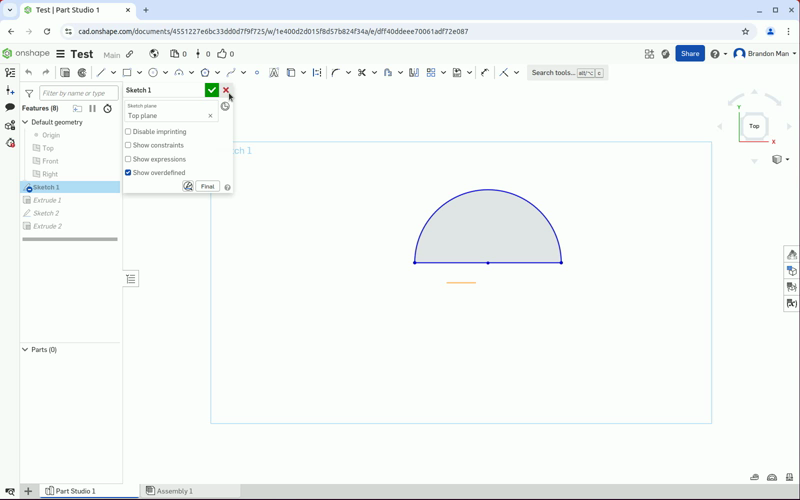
click(229, 92)
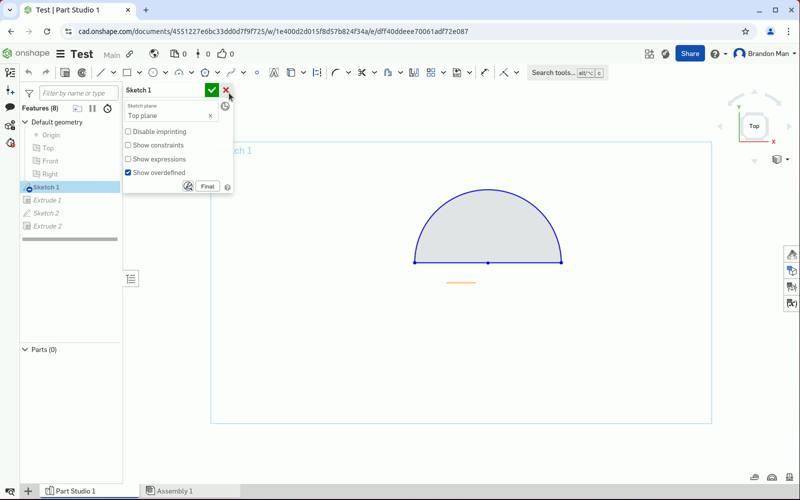
key(shift+s)
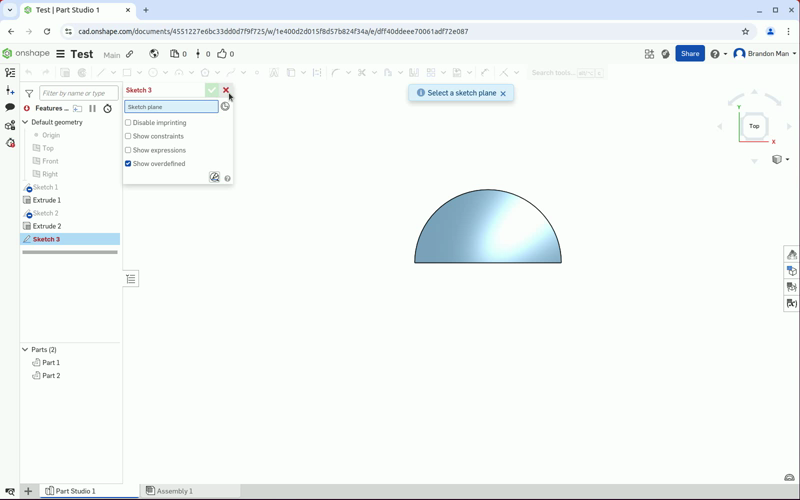
mouse_move(73, 150)
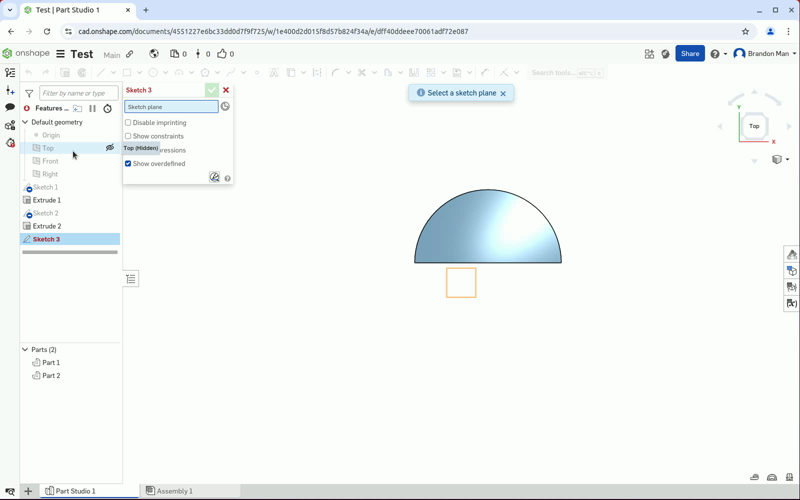
click(73, 150)
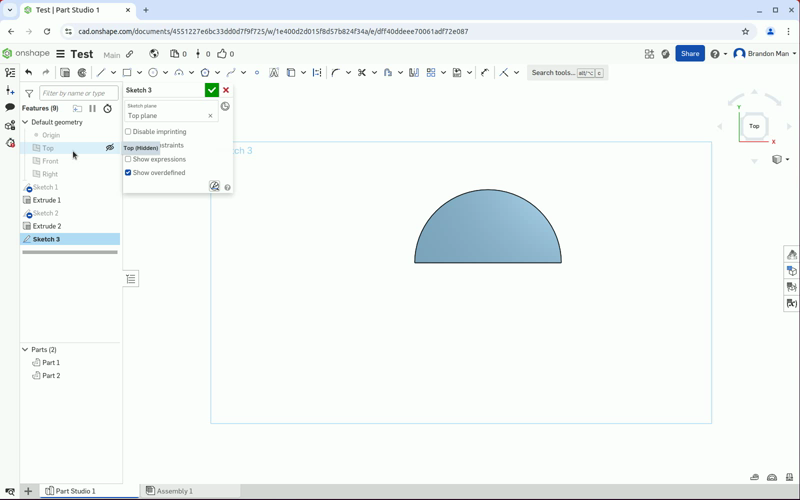
mouse_move(73, 352)
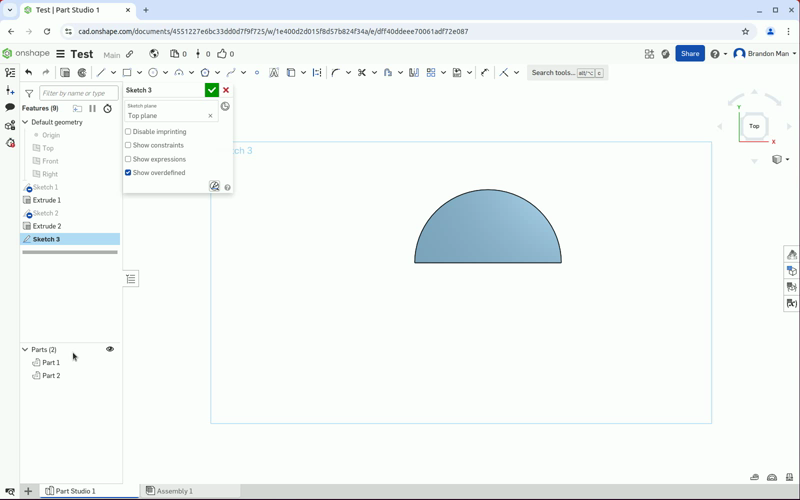
key(y)
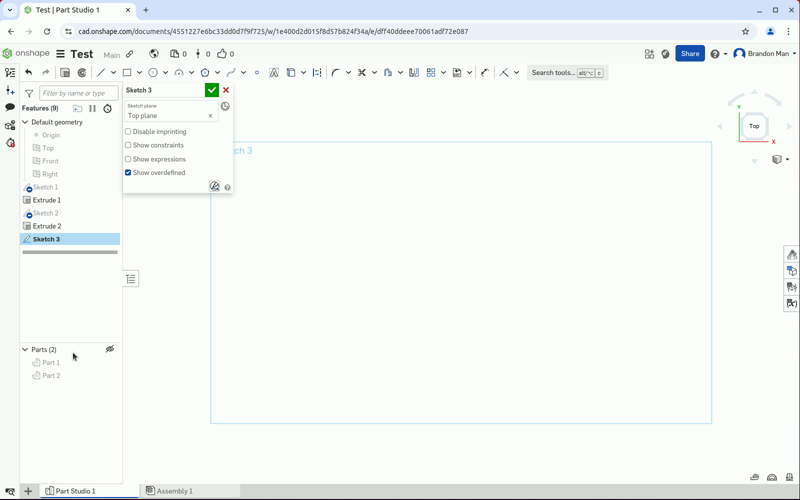
key(l)
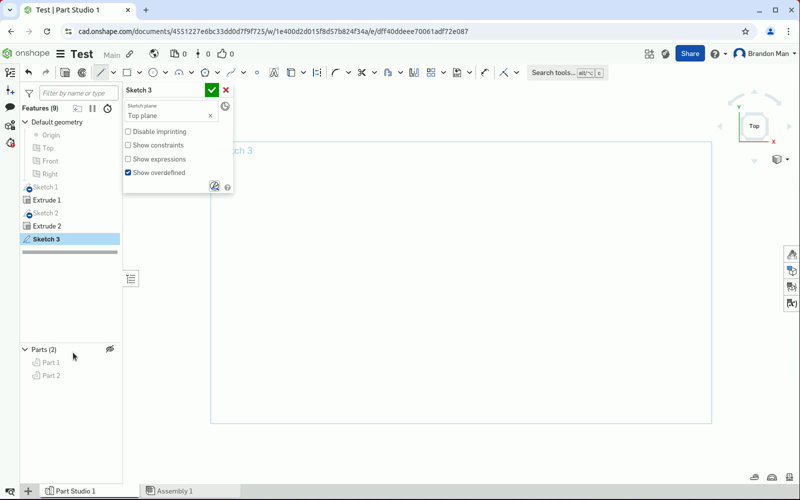
key_down(shift)
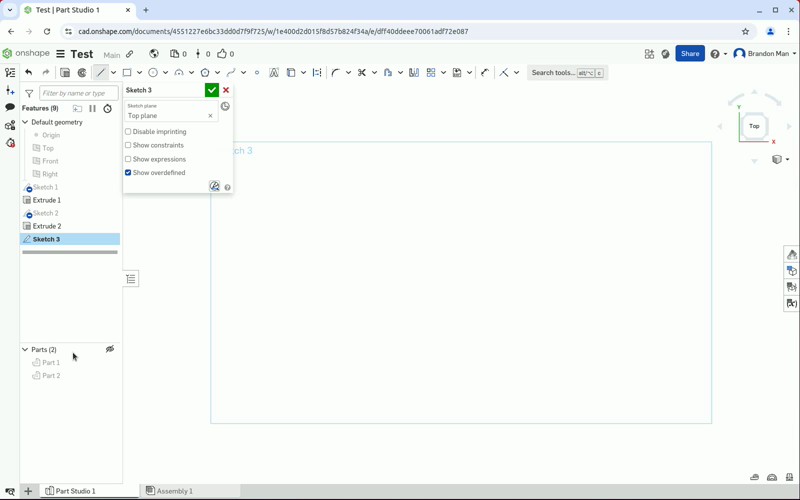
mouse_move(414, 333)
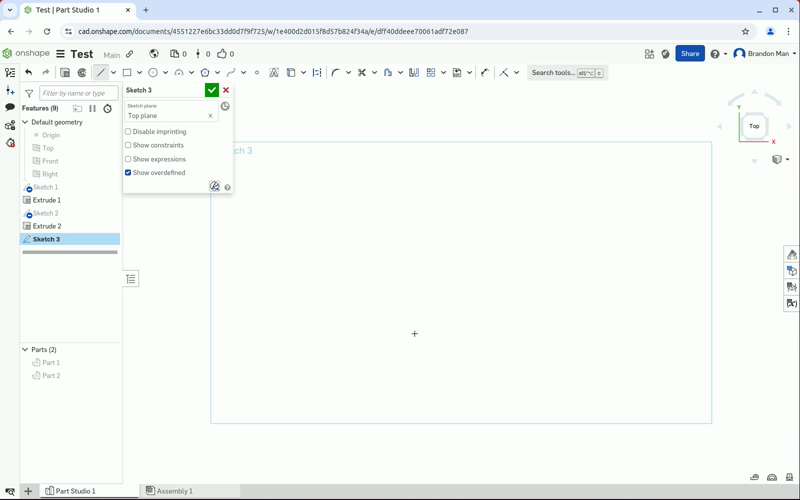
click(414, 333)
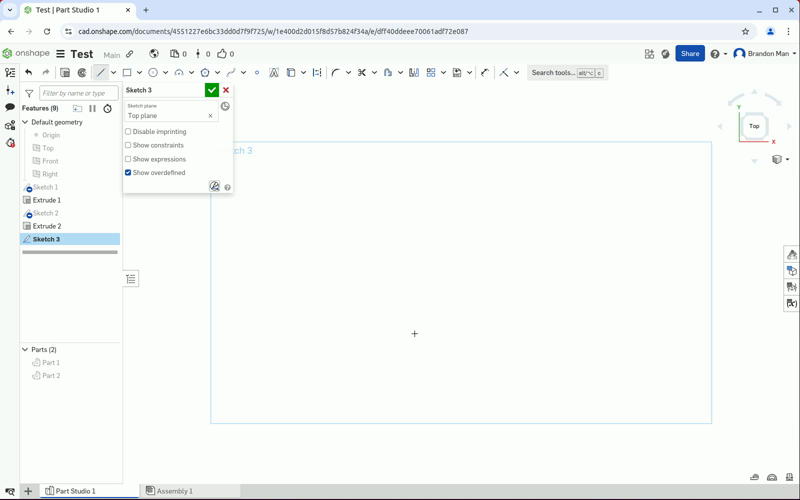
key_up(shift)
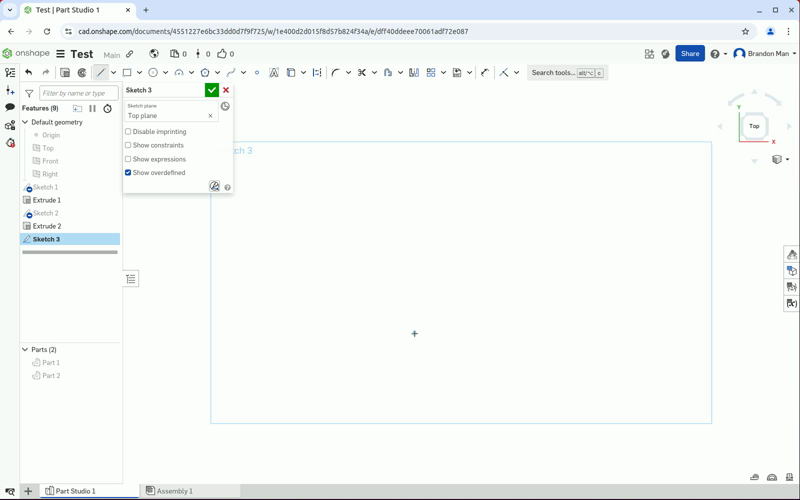
key_down(shift)
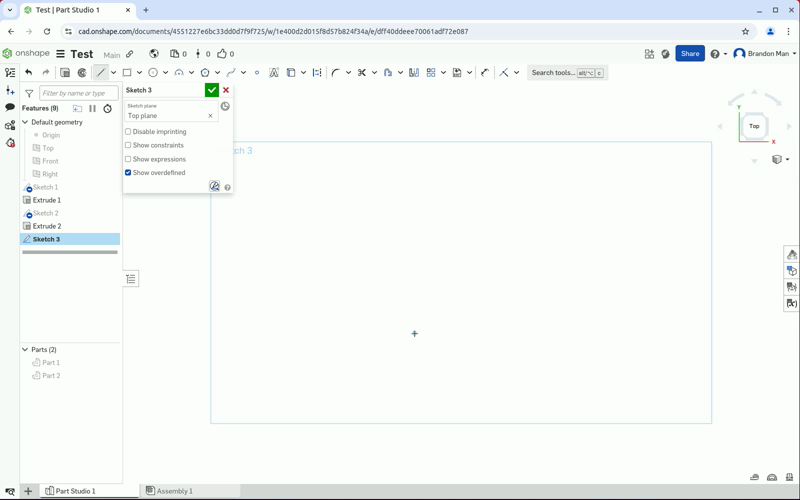
mouse_move(561, 333)
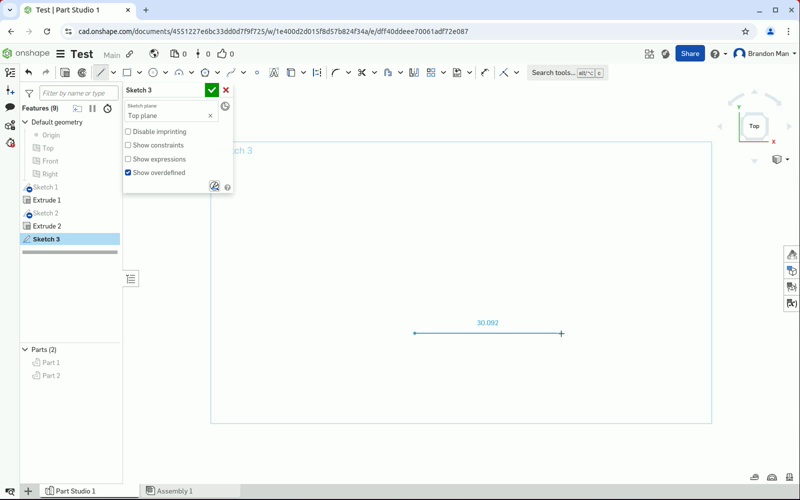
click(561, 333)
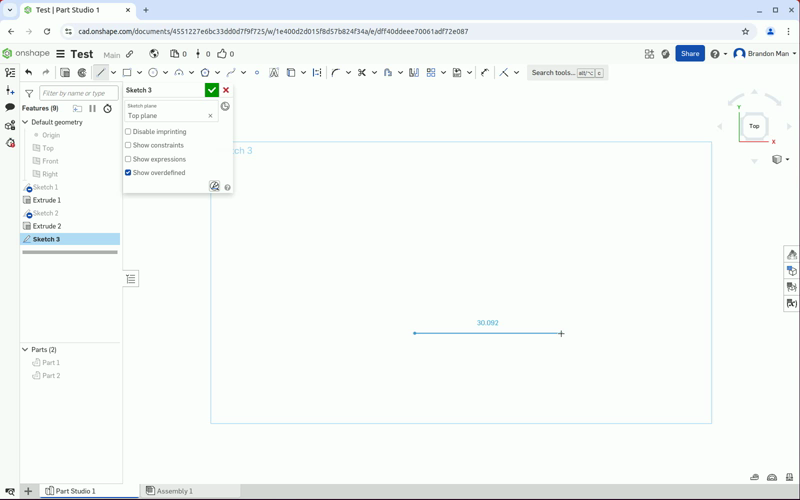
key_up(shift)
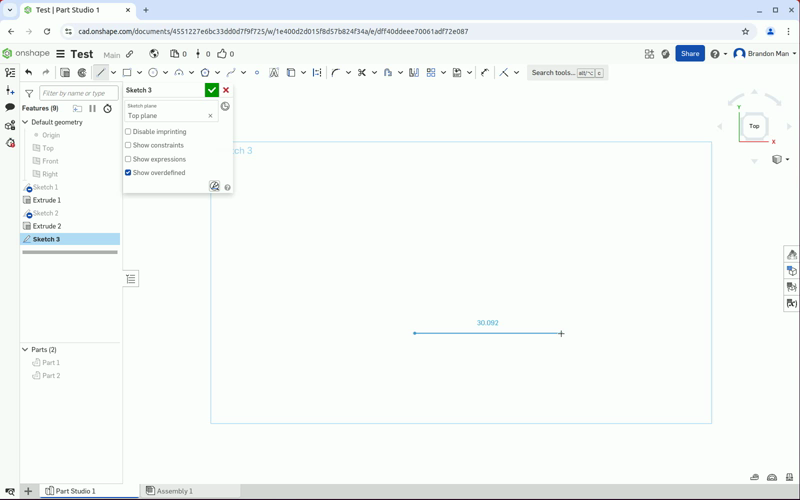
key_down(shift)
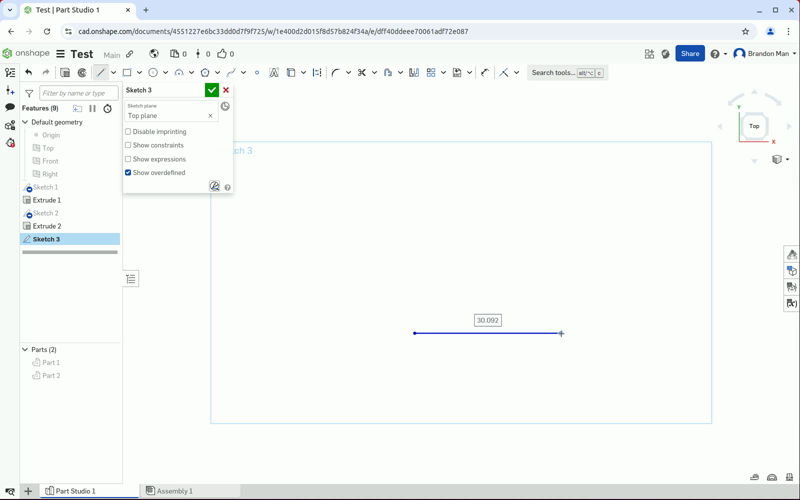
mouse_move(561, 264)
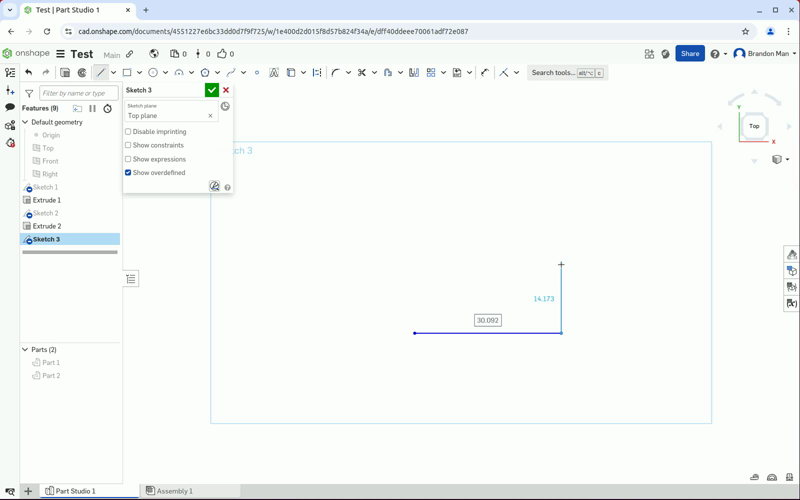
click(561, 264)
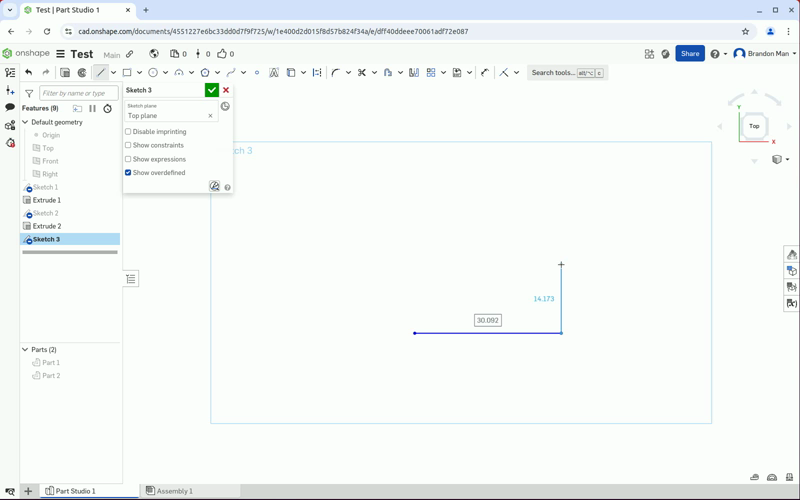
key_up(shift)
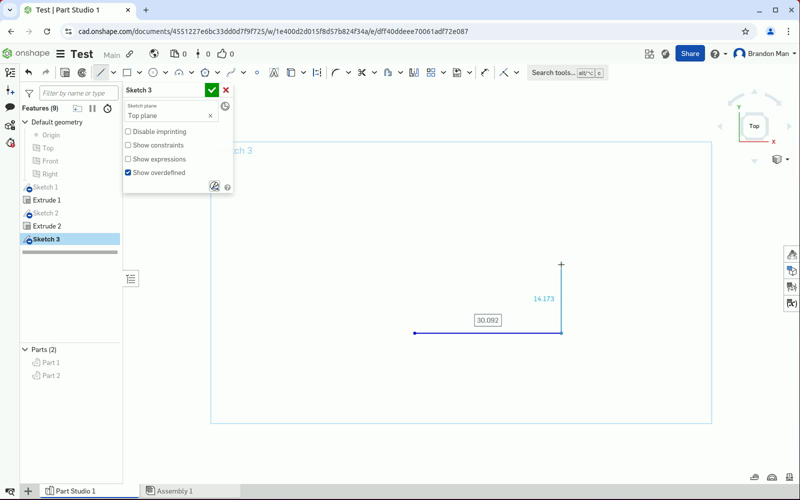
key_down(shift)
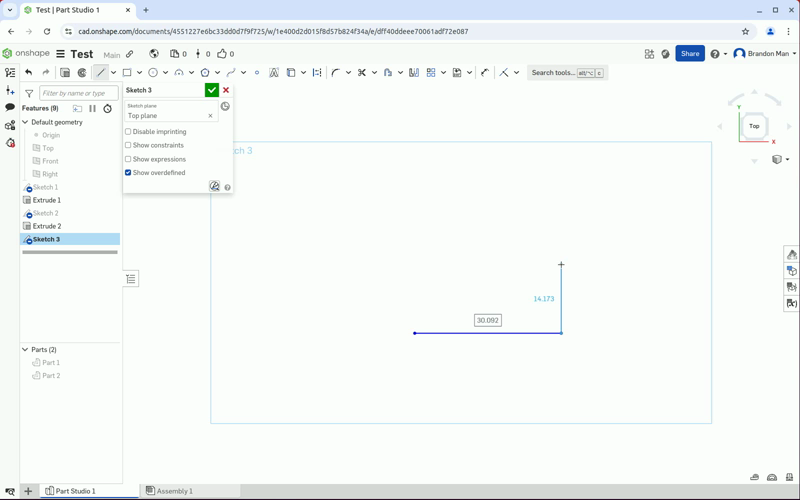
mouse_move(414, 264)
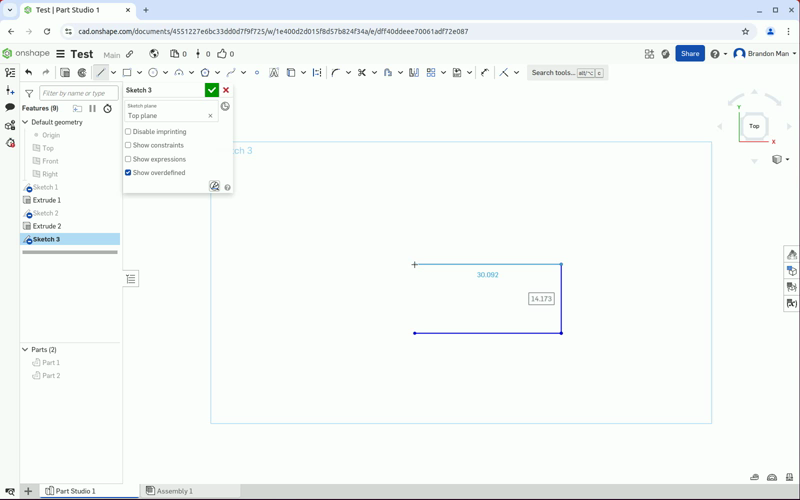
click(414, 264)
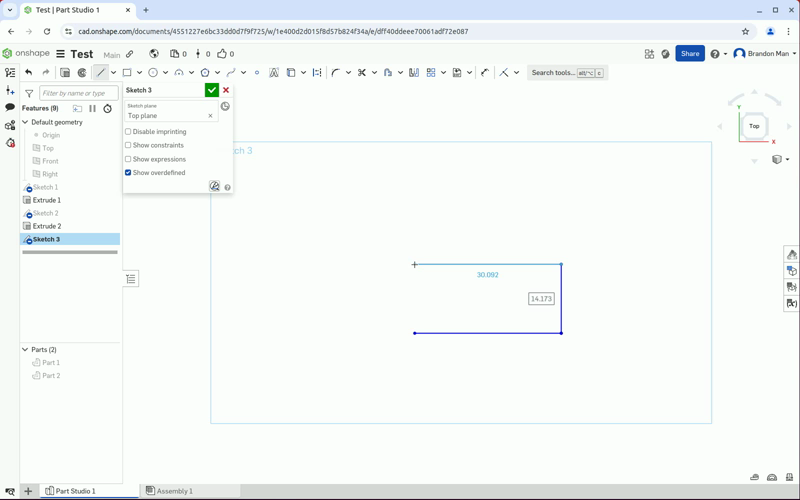
key_up(shift)
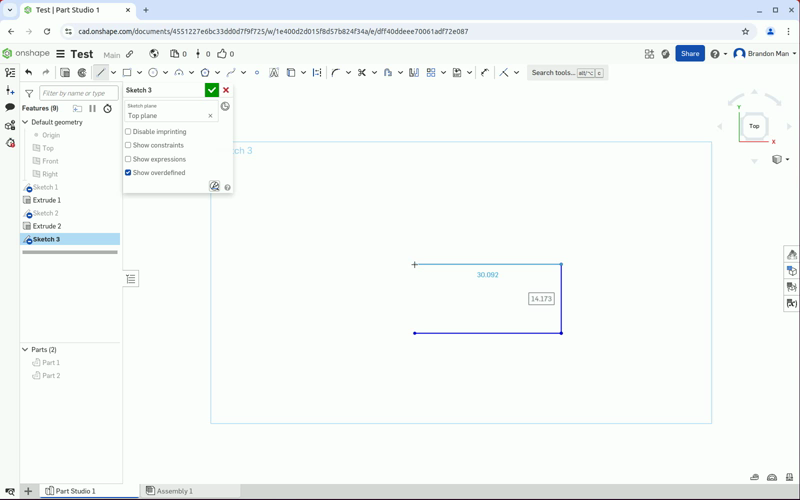
key_down(shift)
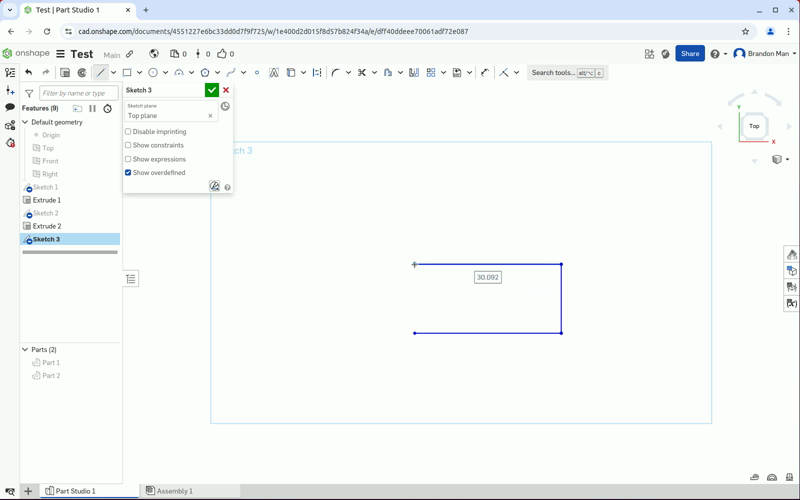
mouse_move(414, 333)
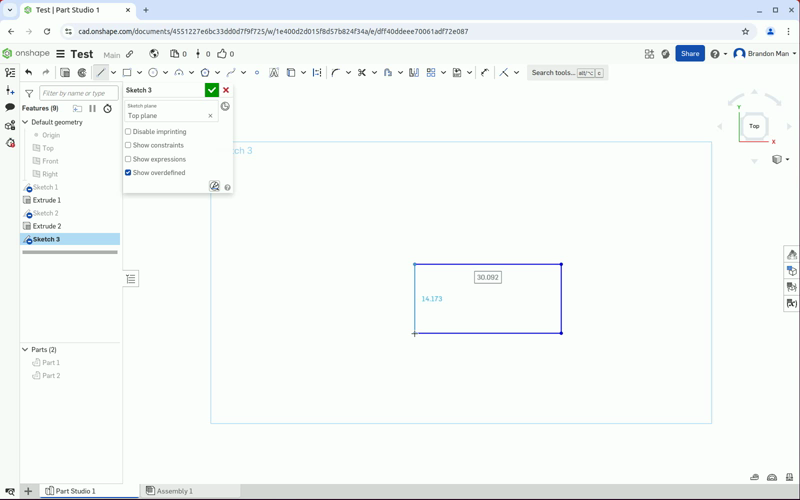
key_up(shift)
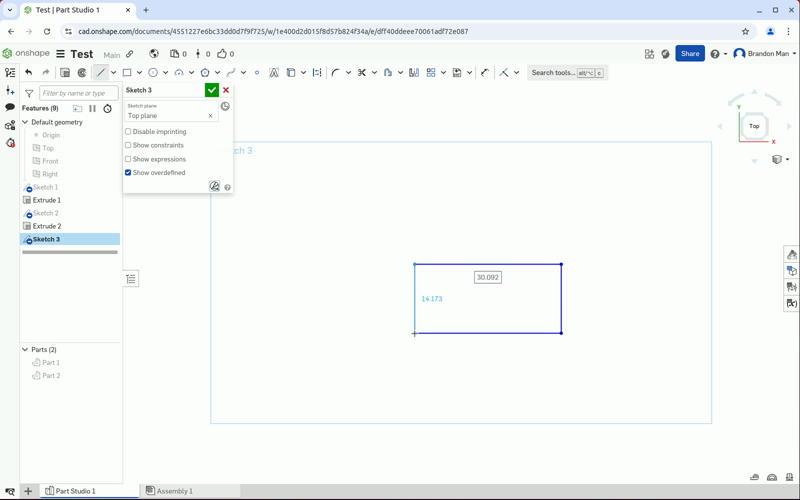
click(414, 333)
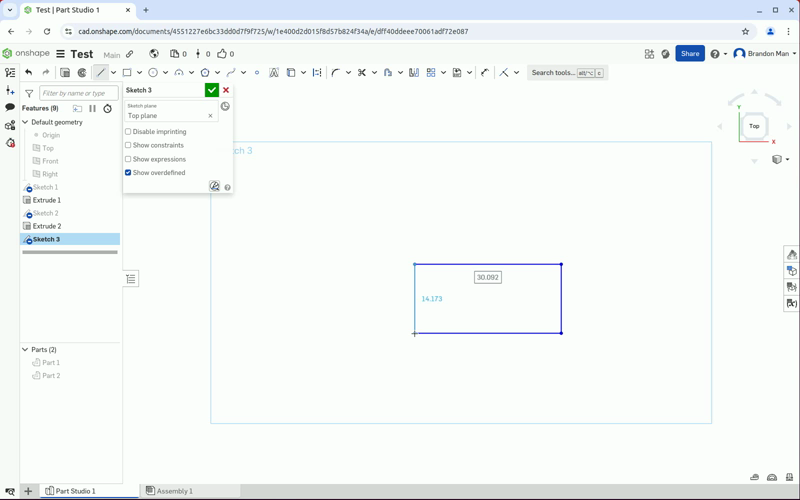
key(esc)
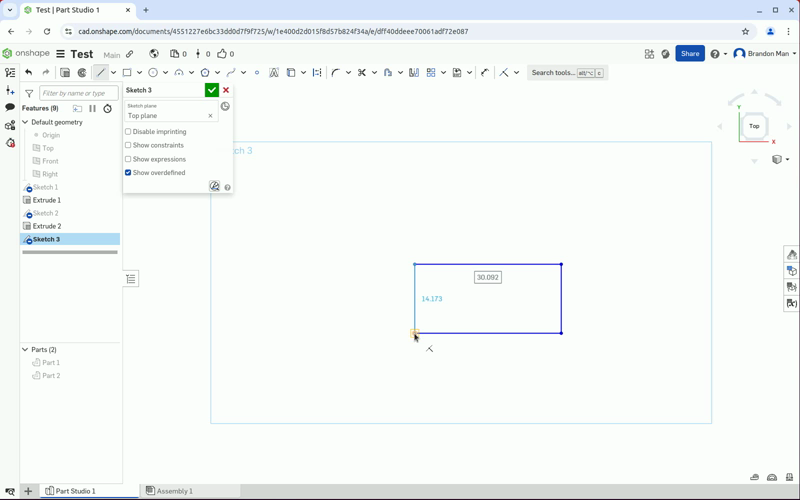
key(c)
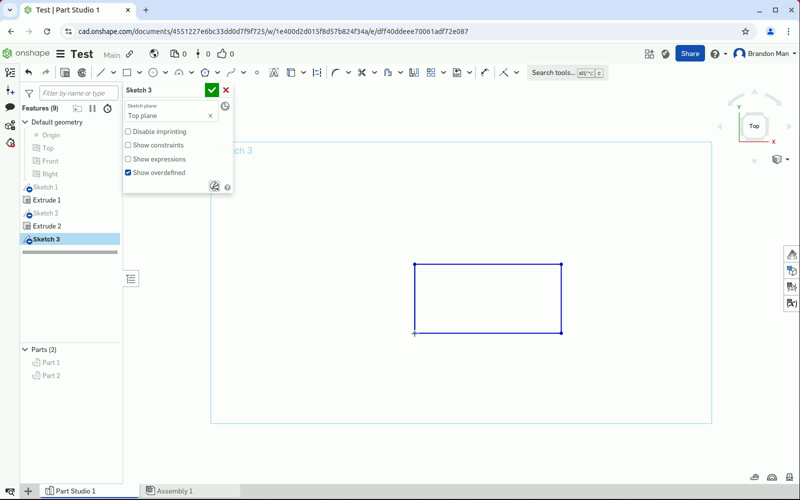
key_down(shift)
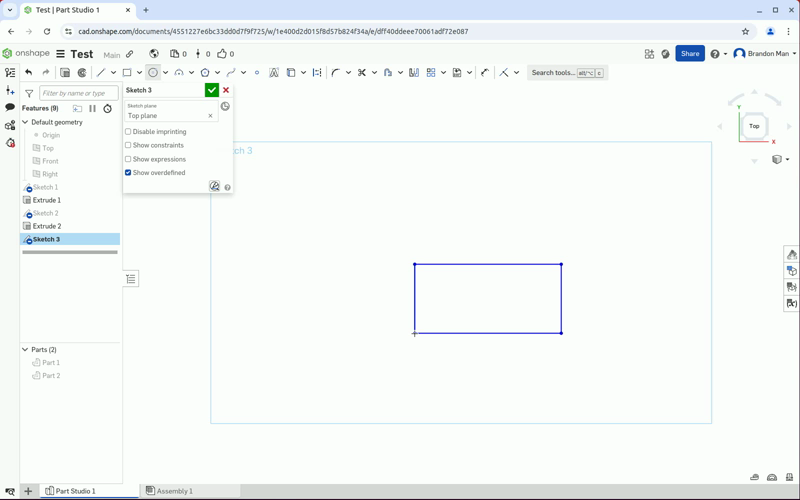
mouse_move(485, 300)
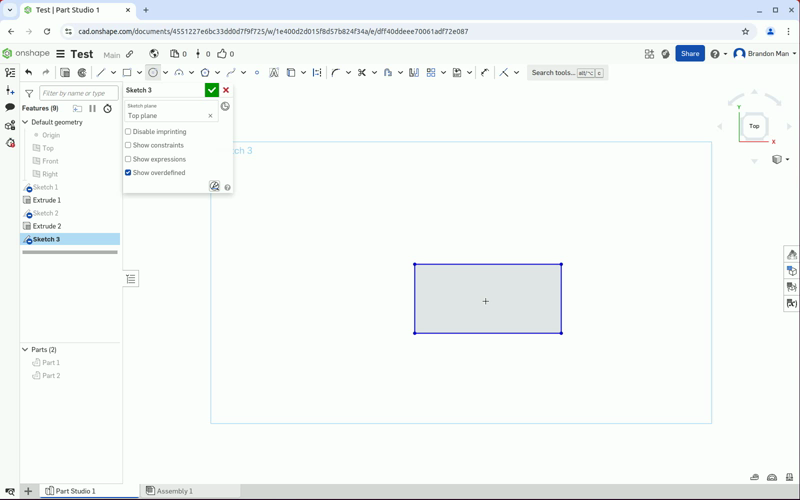
click(485, 300)
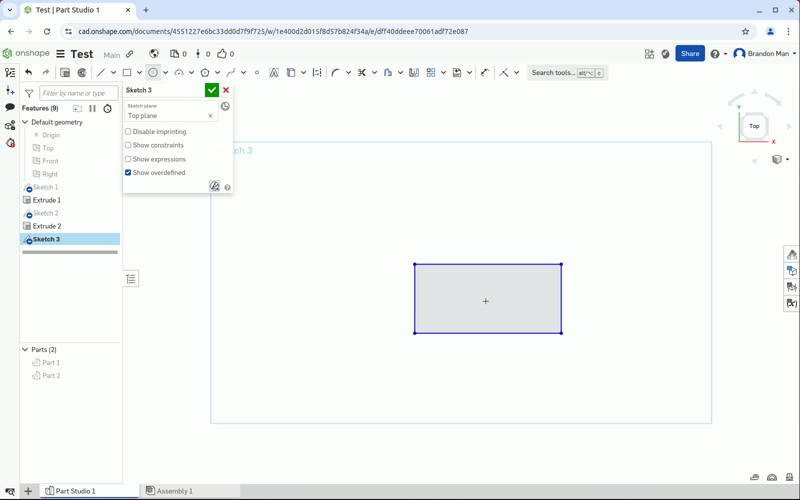
key_up(shift)
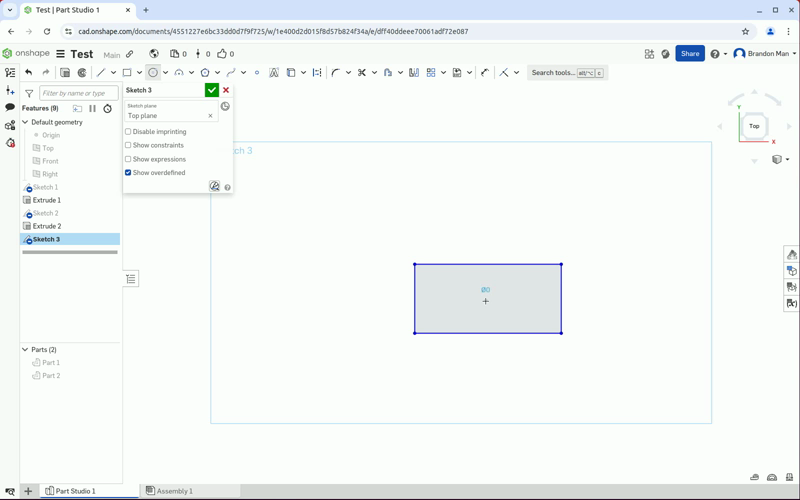
mouse_move(505, 300)
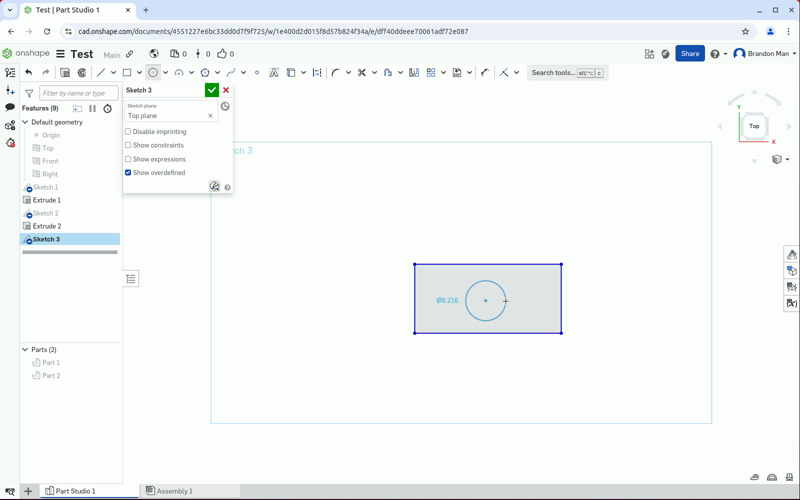
click(505, 300)
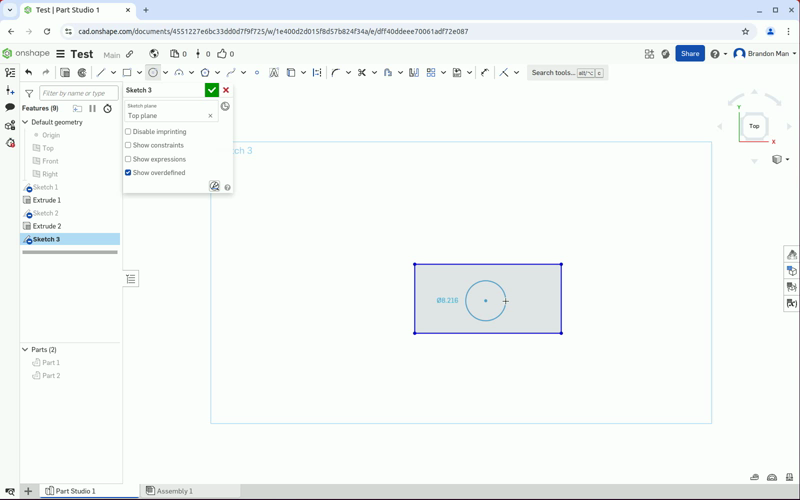
key(esc)
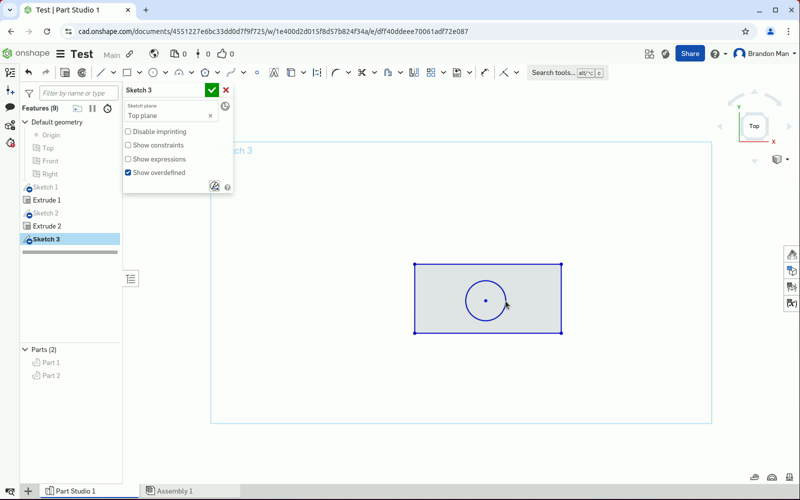
mouse_move(422, 285)
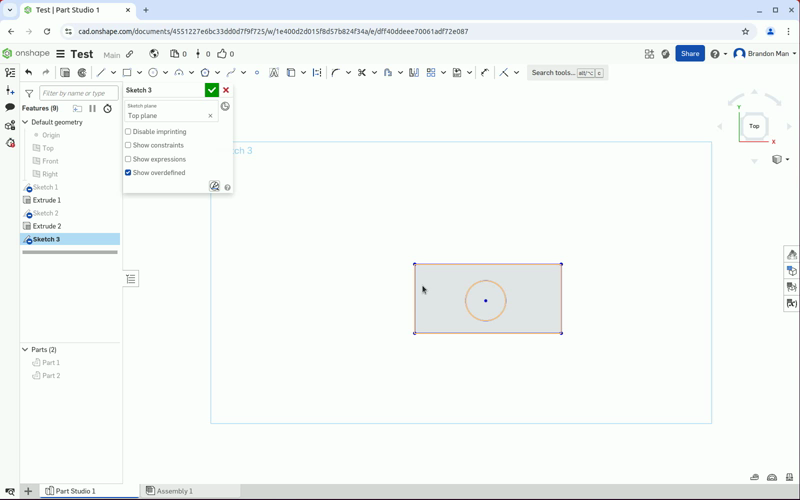
click(422, 285)
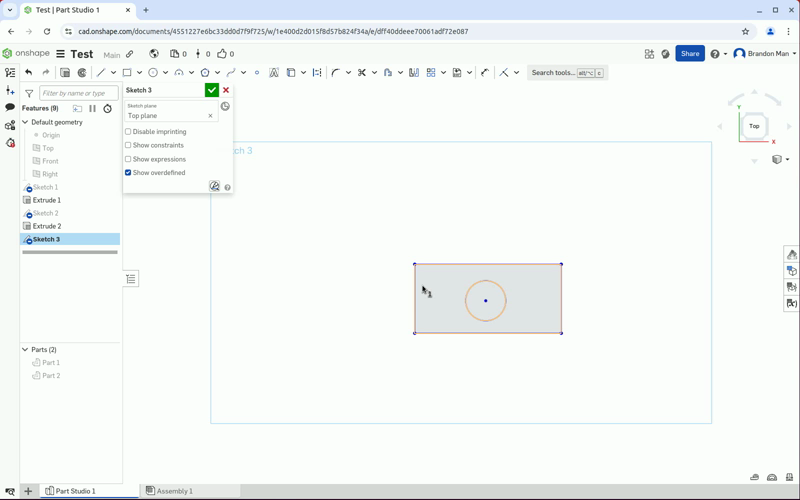
mouse_move(73, 352)
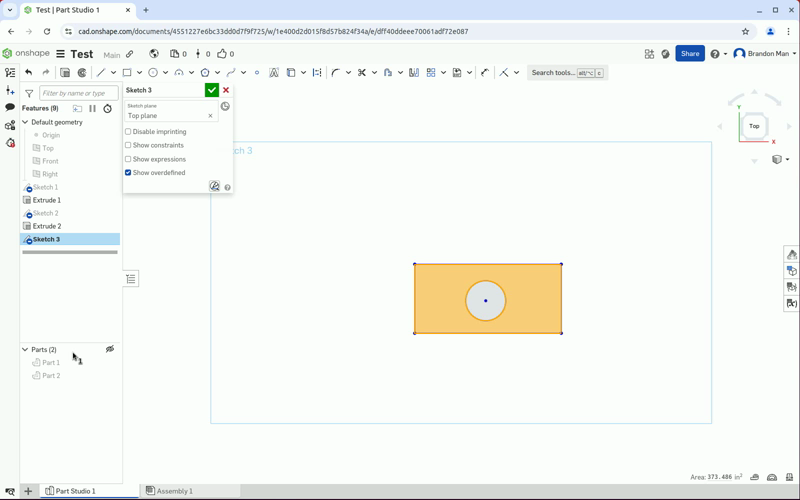
key(shift+y)
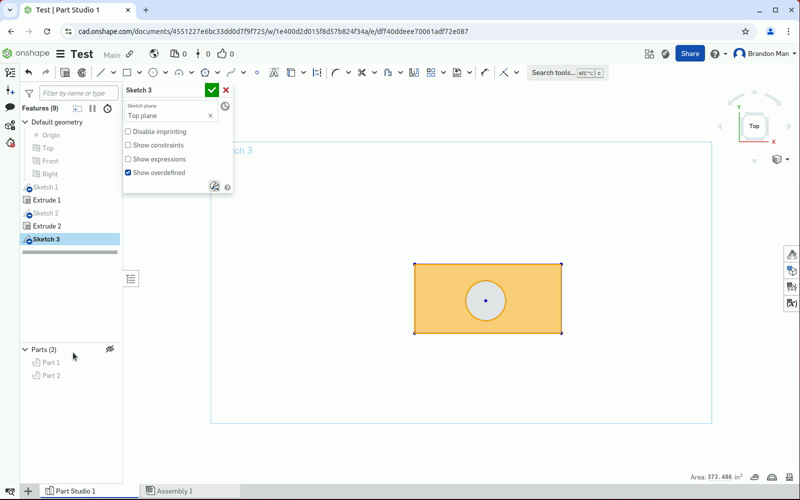
key(shift+e)
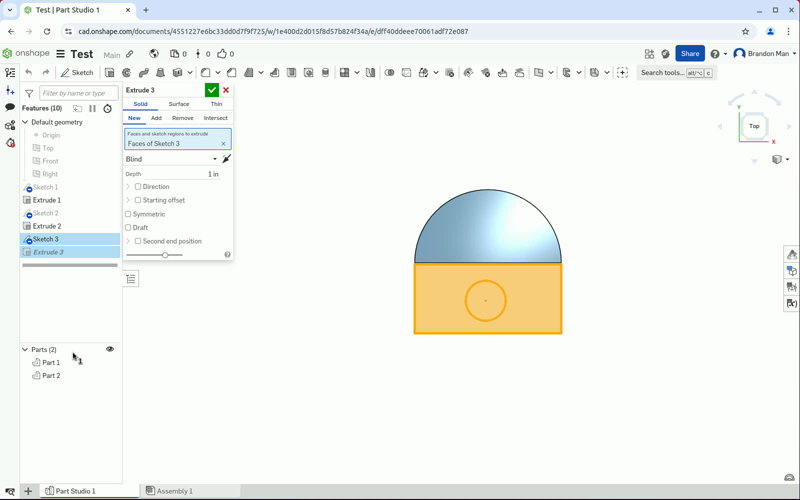
mouse_move(143, 106)
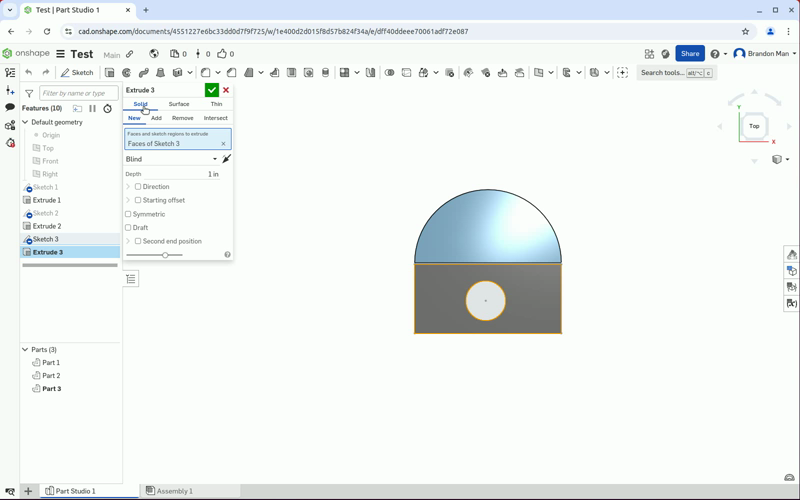
click(143, 106)
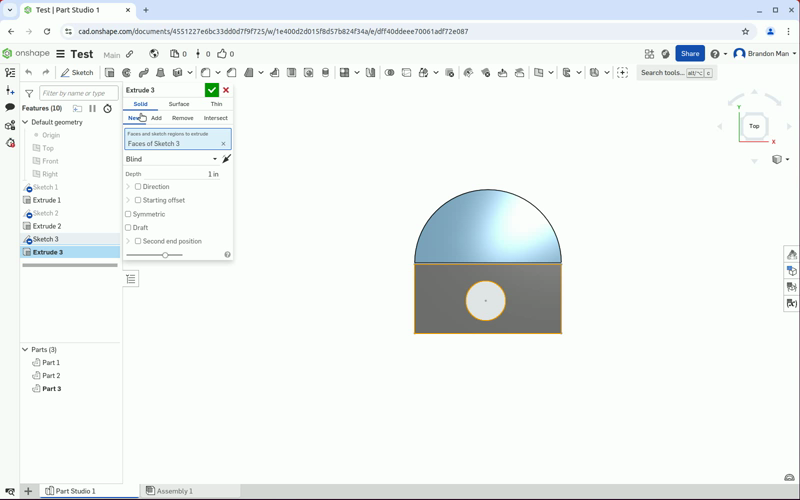
mouse_move(137, 120)
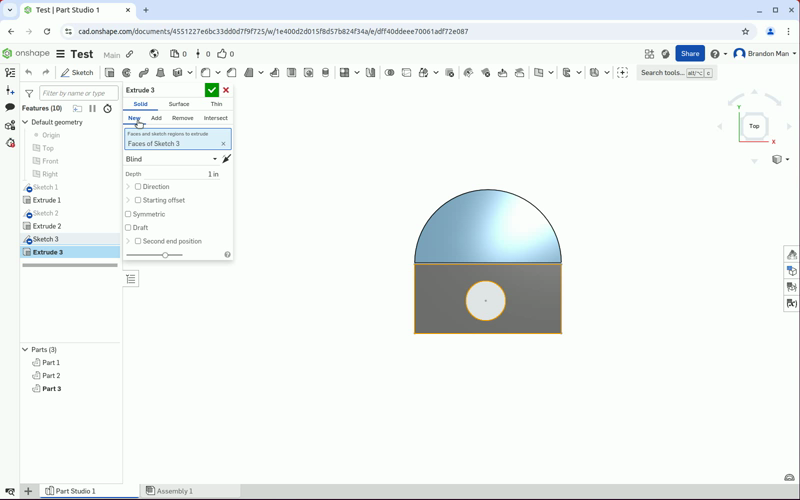
click(137, 120)
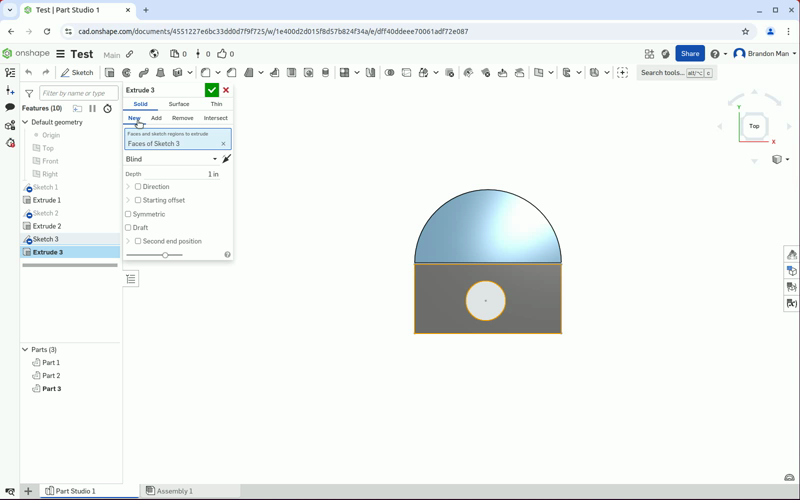
key(tab, 4)
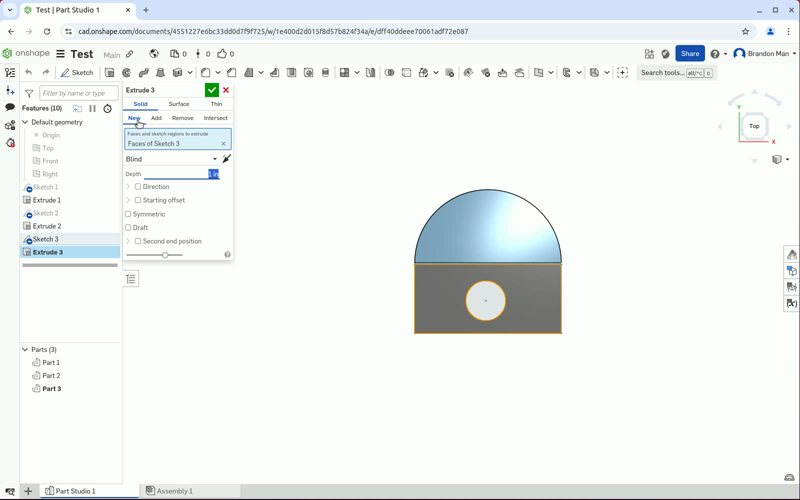
text(11.554)
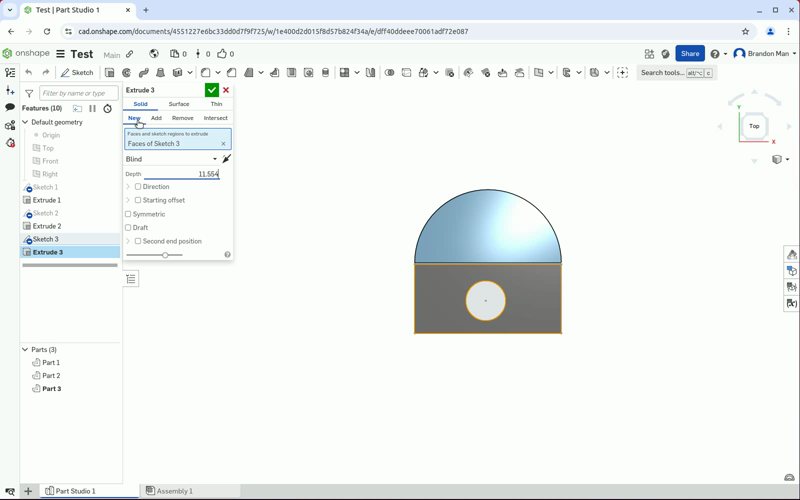
key(enter)
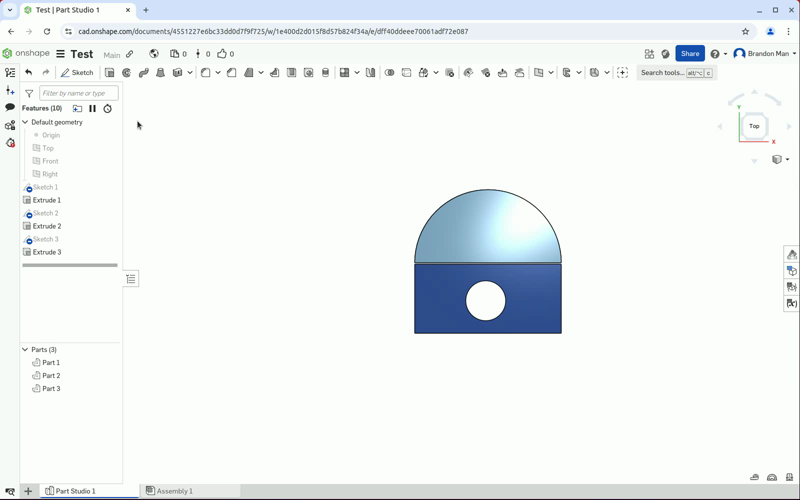
key(shift+h)
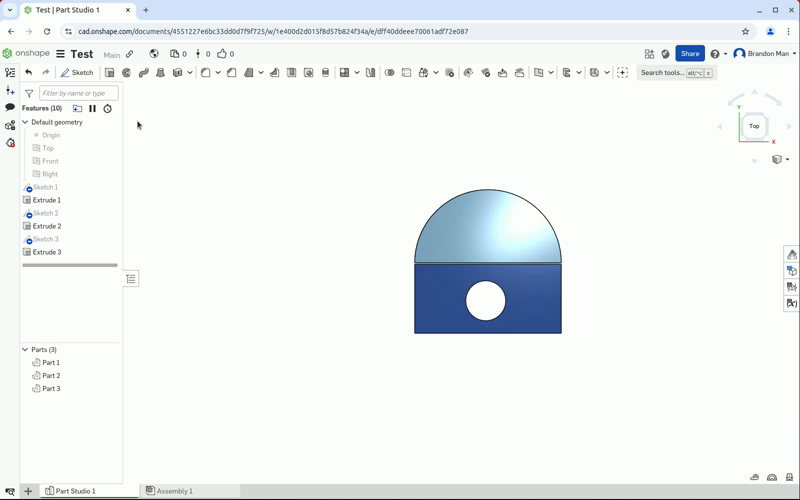
key(shift+h)
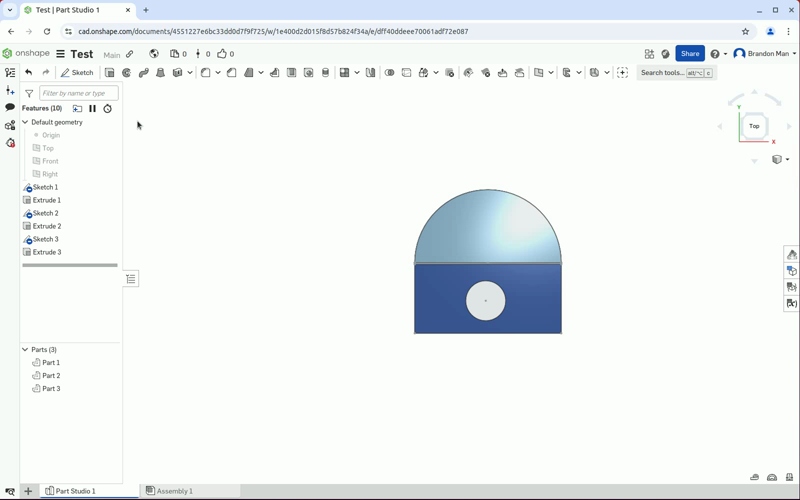
key(shift+7)
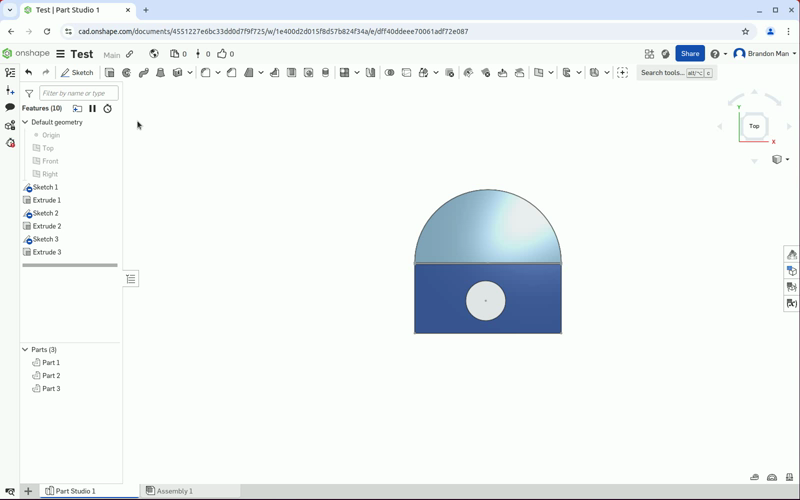
key(up, 3)
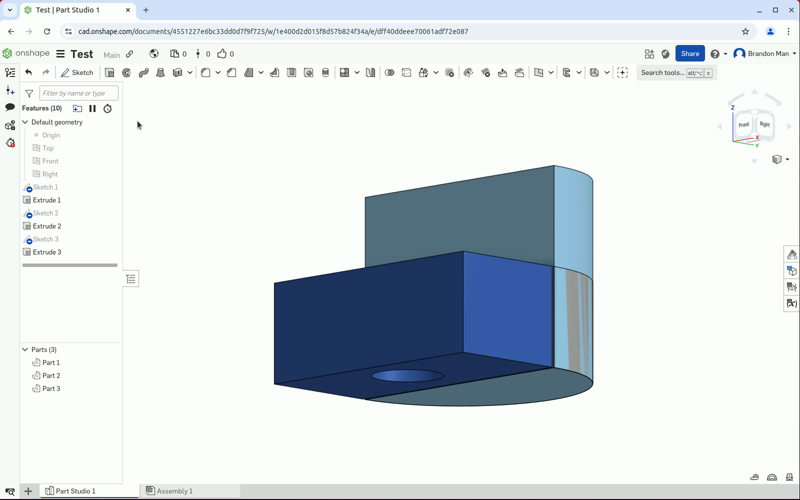
key(left, 3)
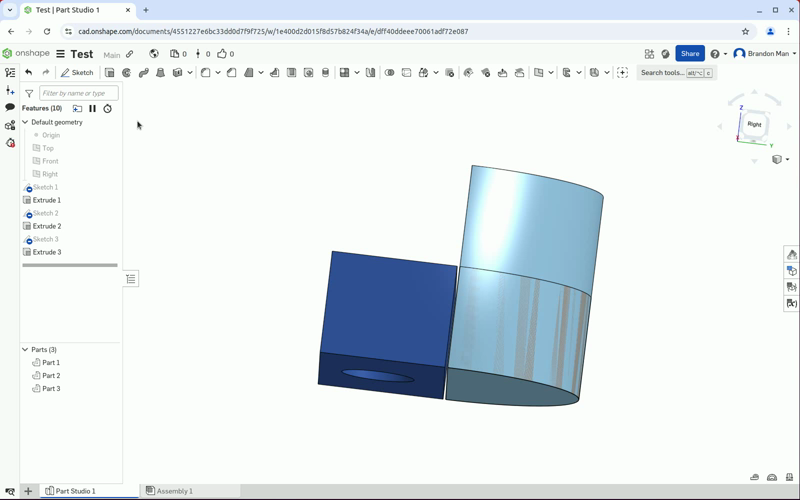
key(right, 3)
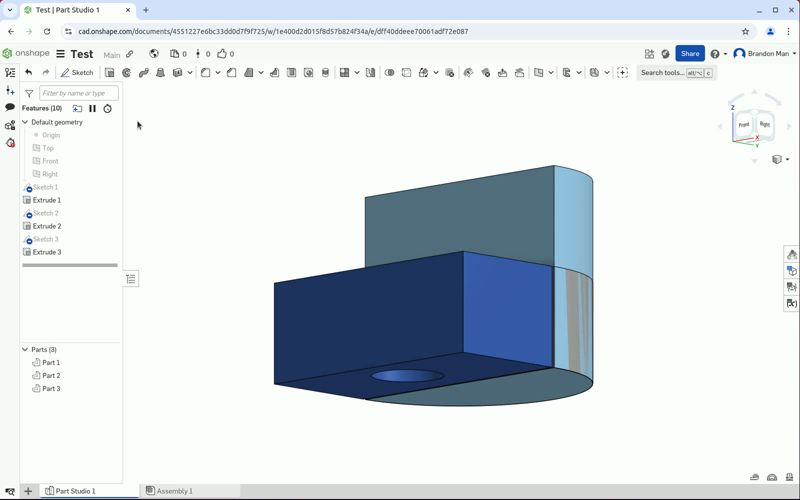
key(down, 3)
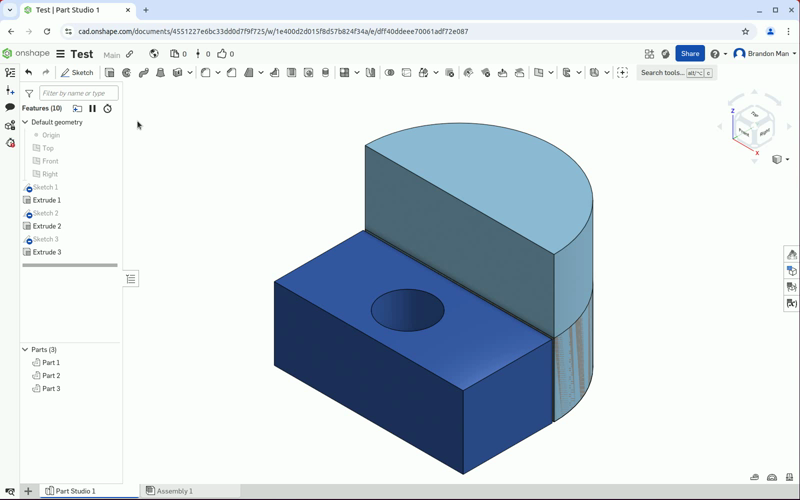
mouse_move(73, 189)
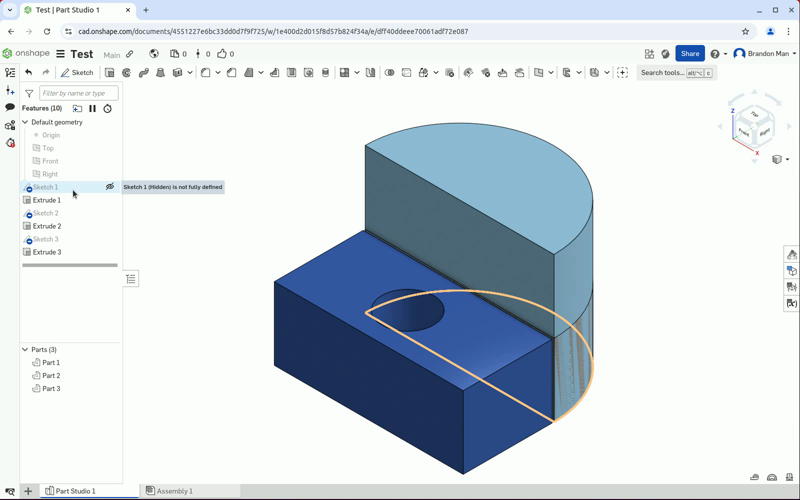
click(73, 189)